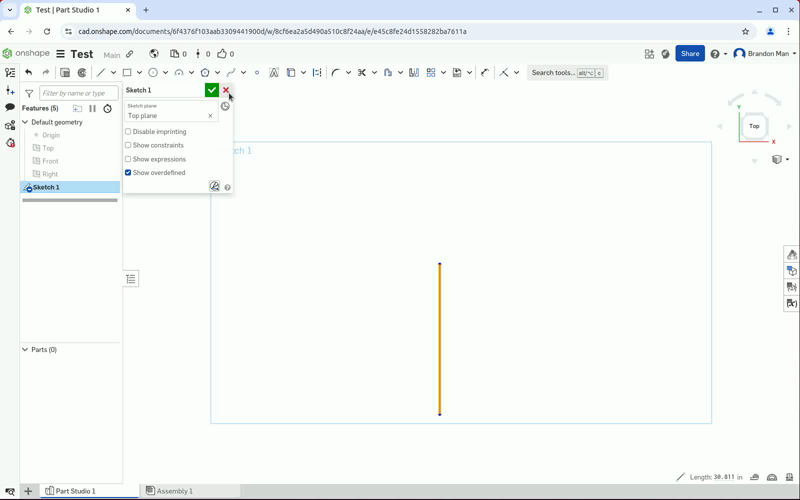
key(shift+h)
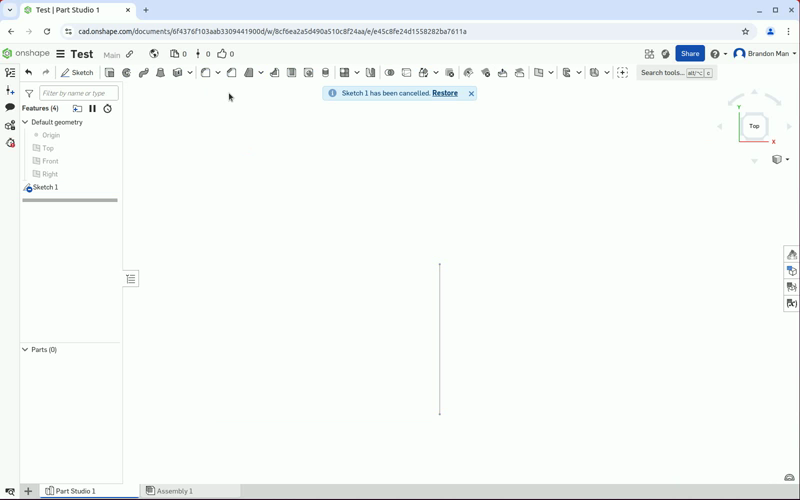
key(shift+s)
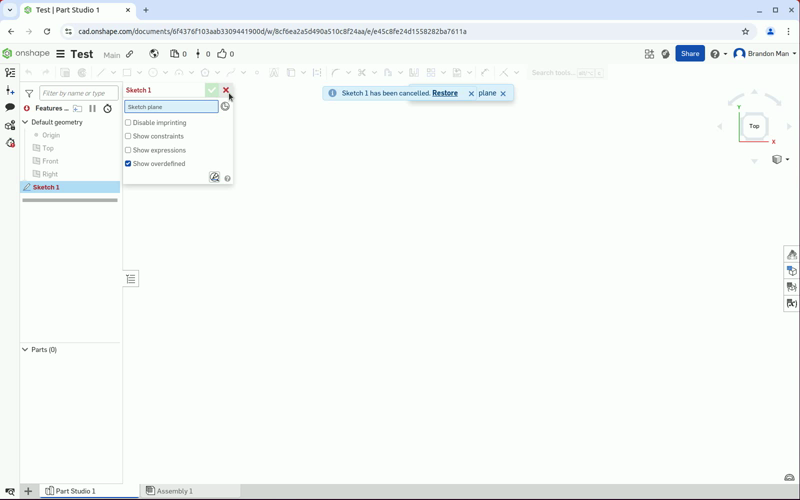
mouse_move(73, 150)
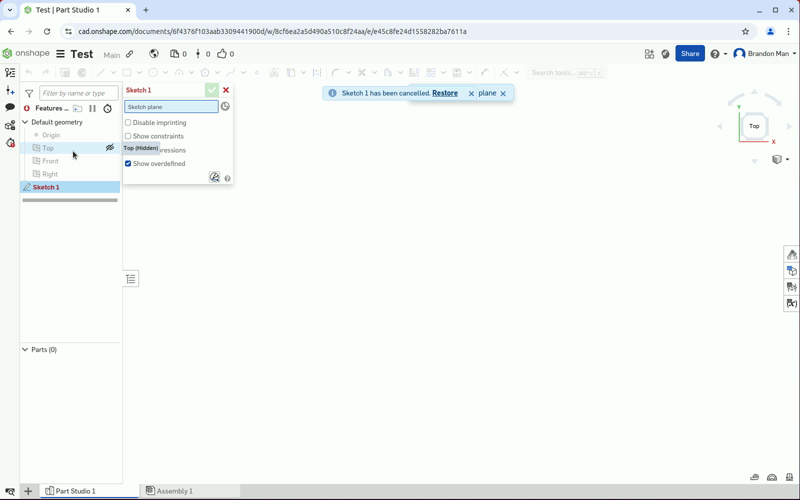
click(73, 150)
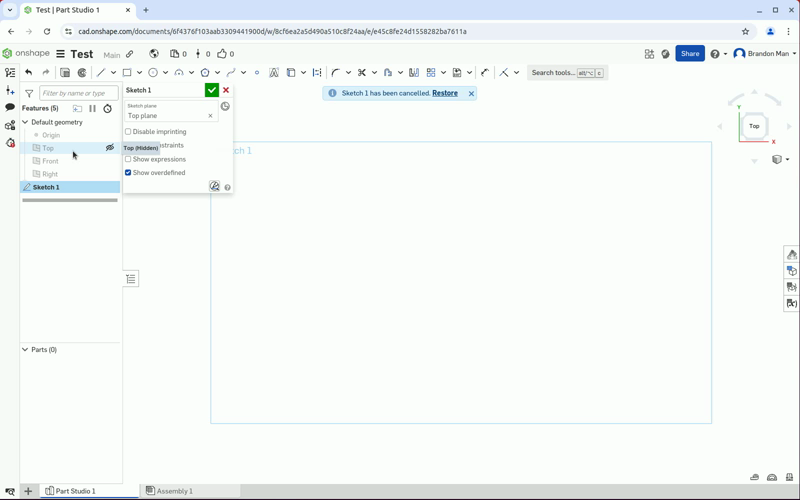
mouse_move(73, 352)
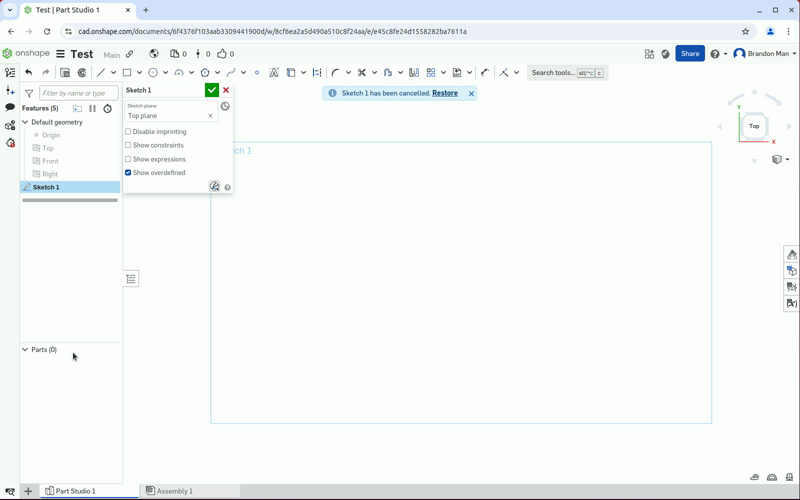
key(y)
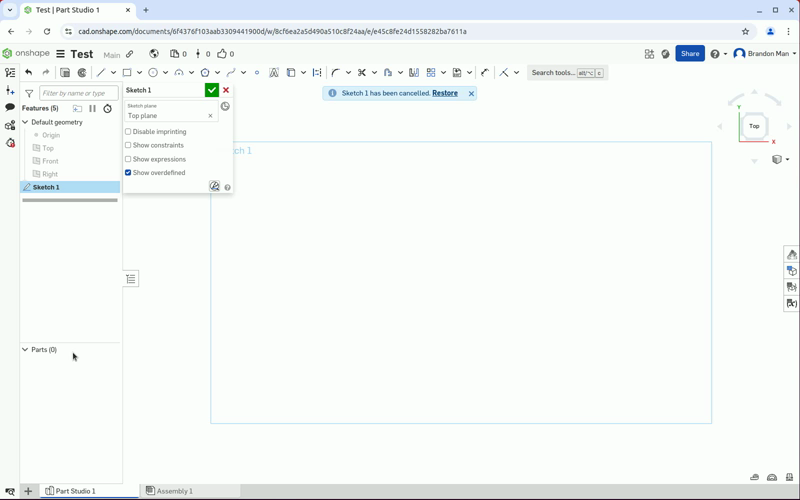
key(l)
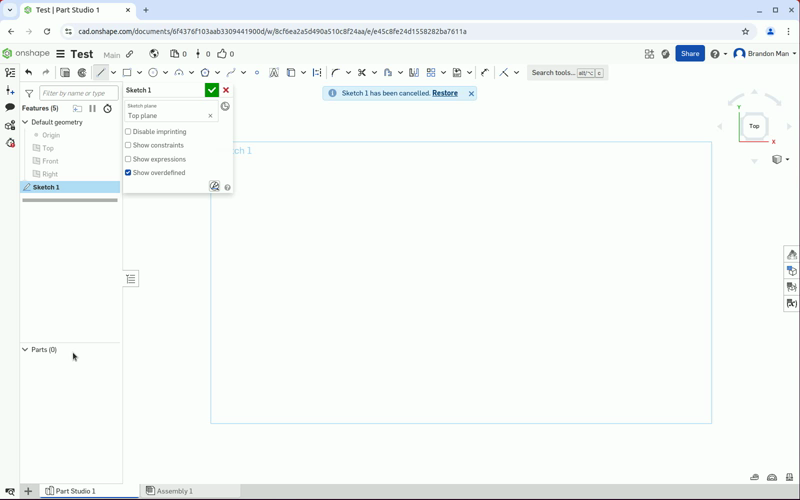
key_down(shift)
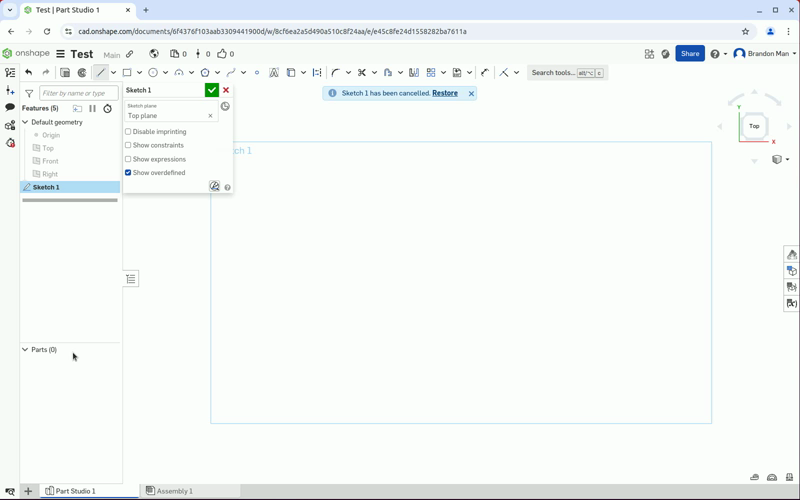
mouse_move(348, 282)
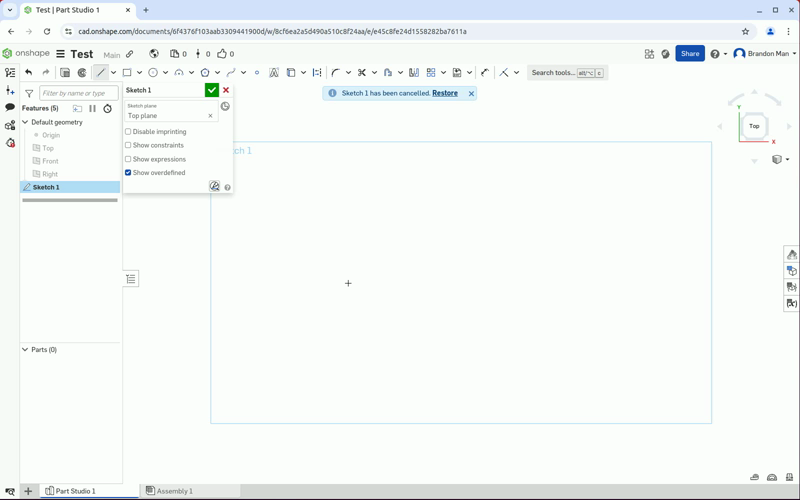
click(348, 282)
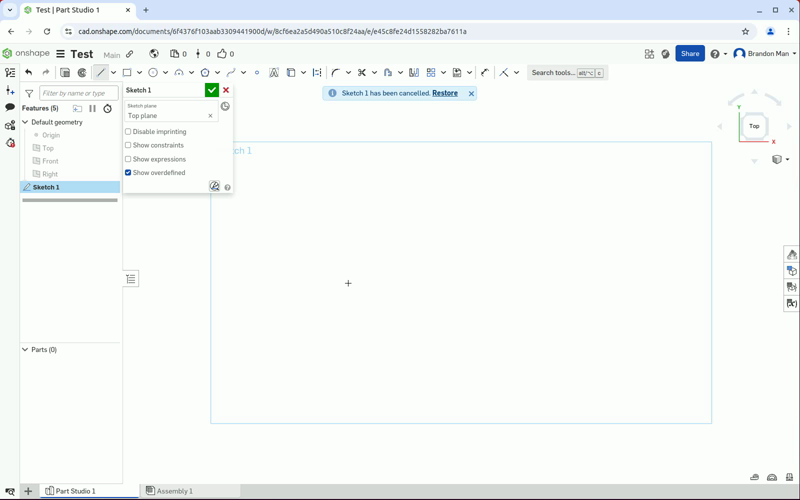
key_up(shift)
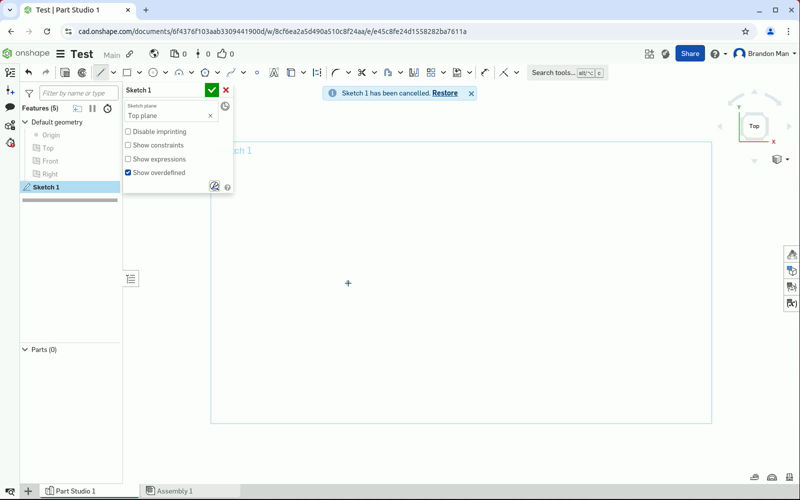
key_down(shift)
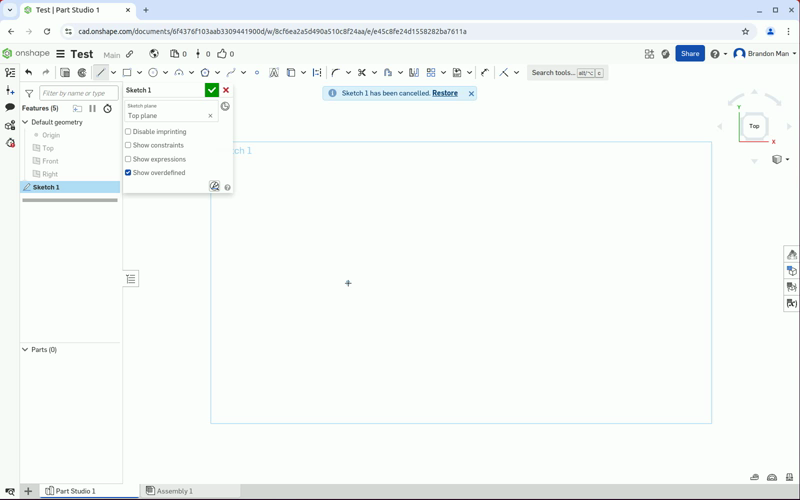
mouse_move(460, 282)
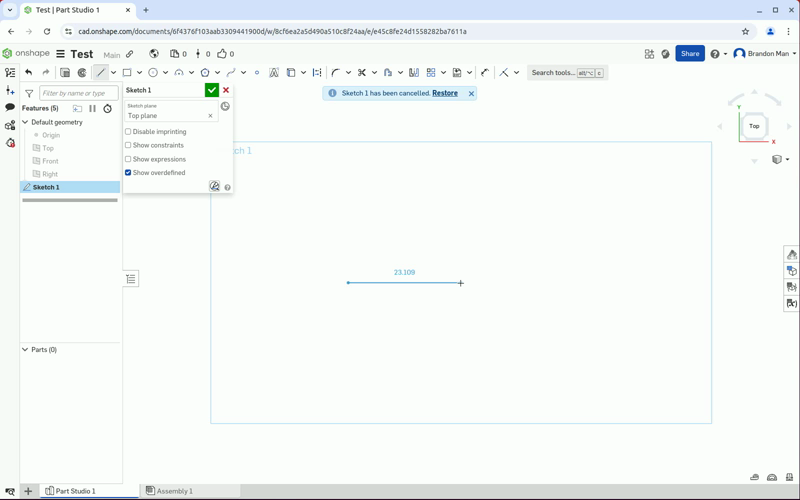
click(460, 282)
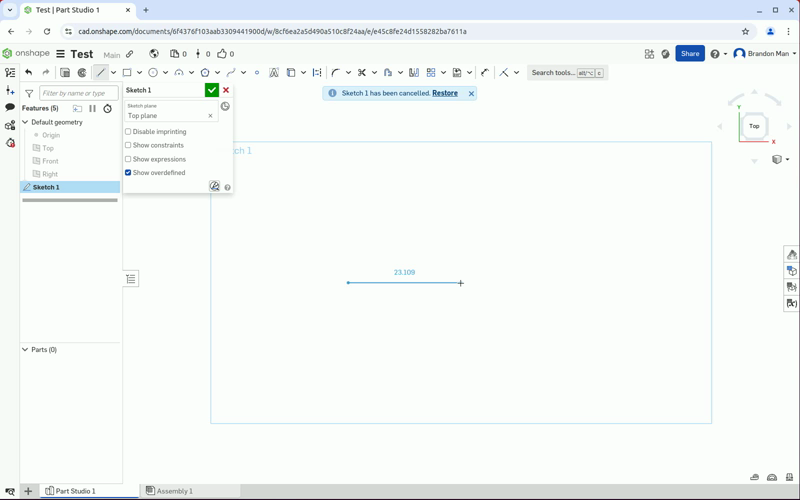
key_up(shift)
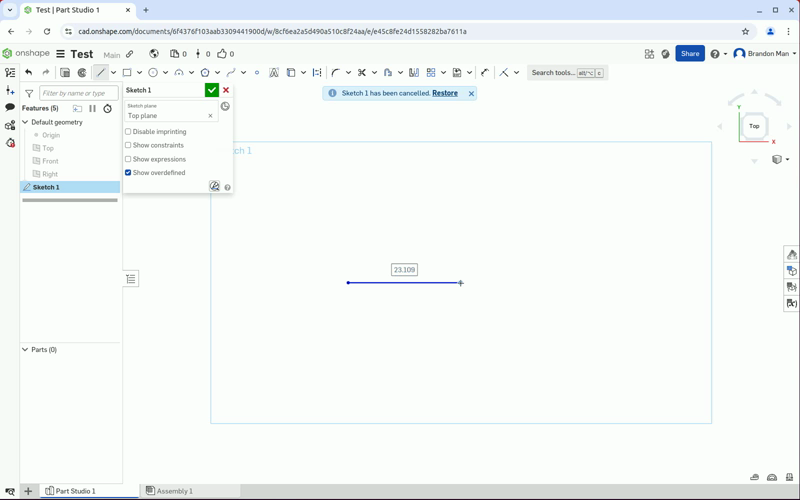
key_down(shift)
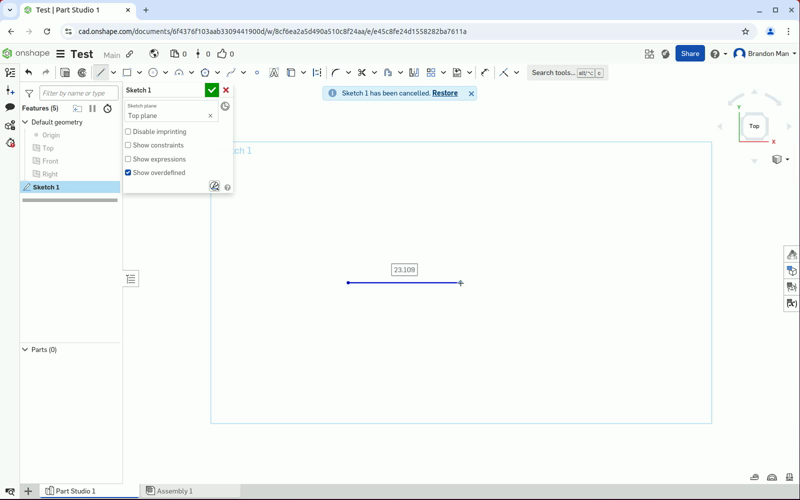
mouse_move(490, 282)
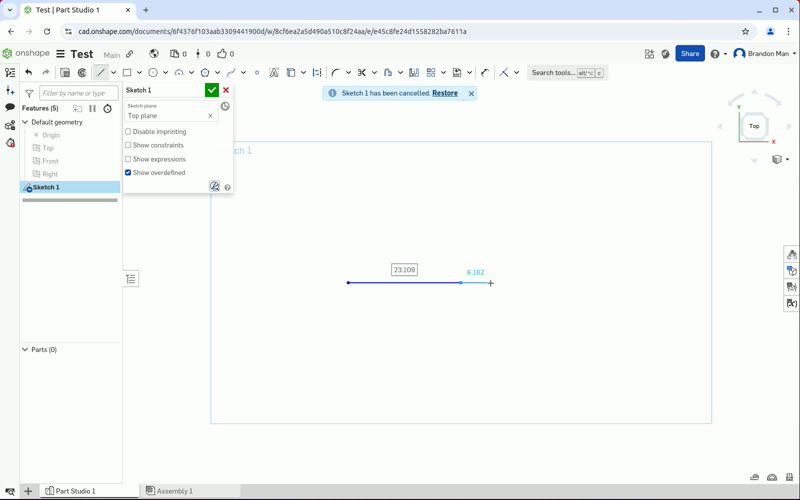
mouse_move(422, 259)
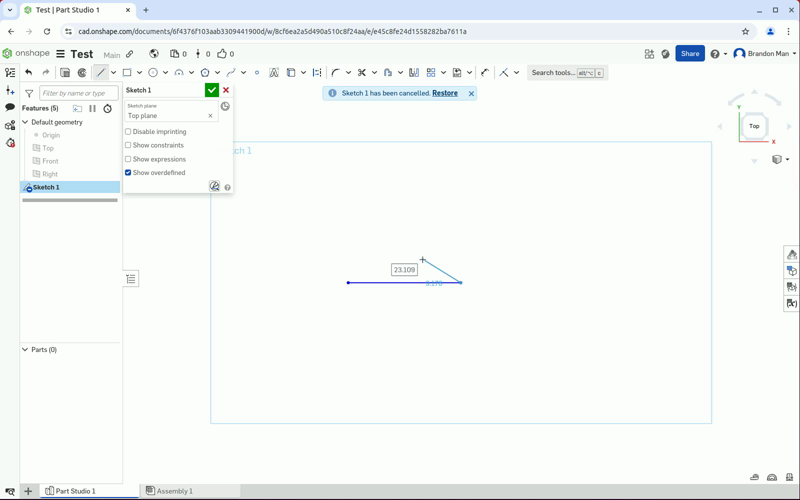
click(422, 259)
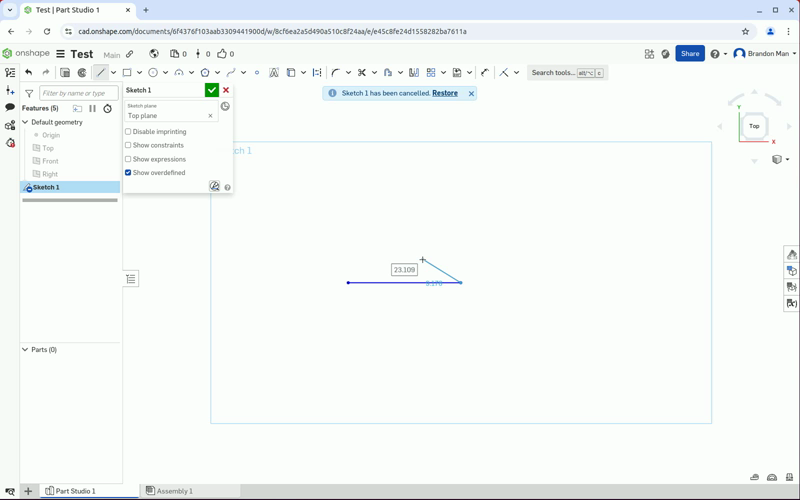
key_up(shift)
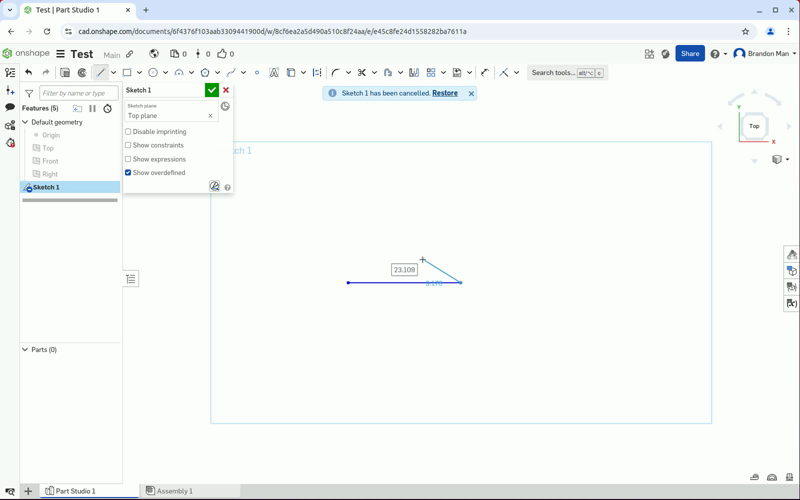
key_down(shift)
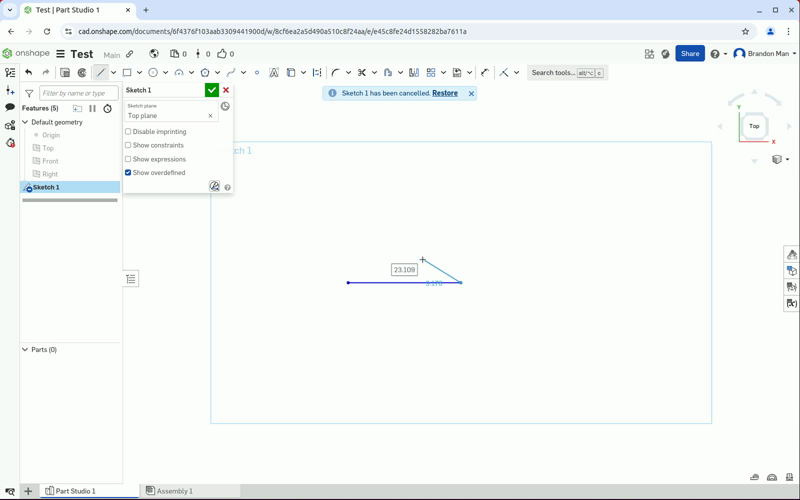
mouse_move(453, 259)
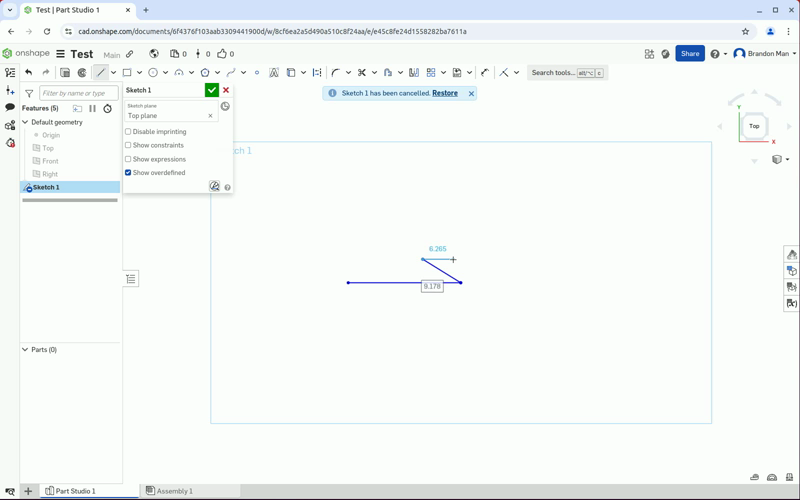
mouse_move(422, 273)
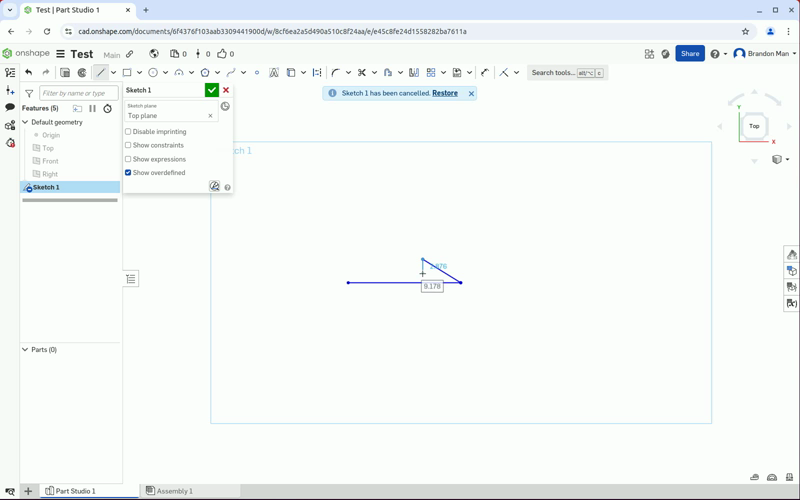
click(422, 273)
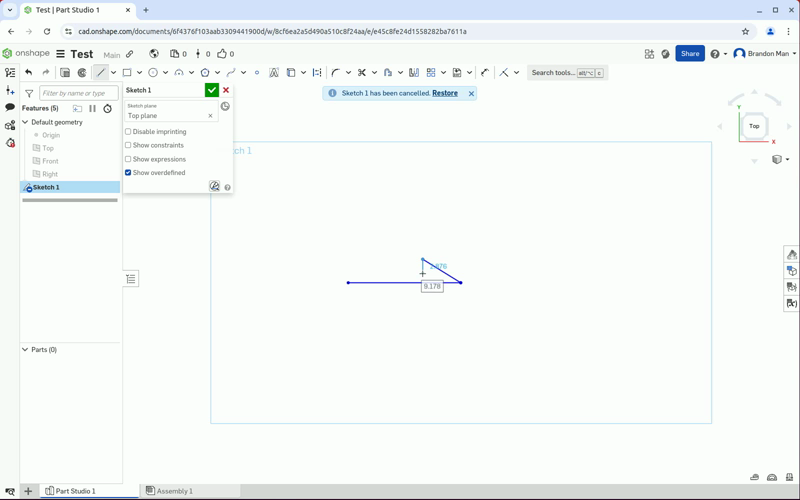
key_up(shift)
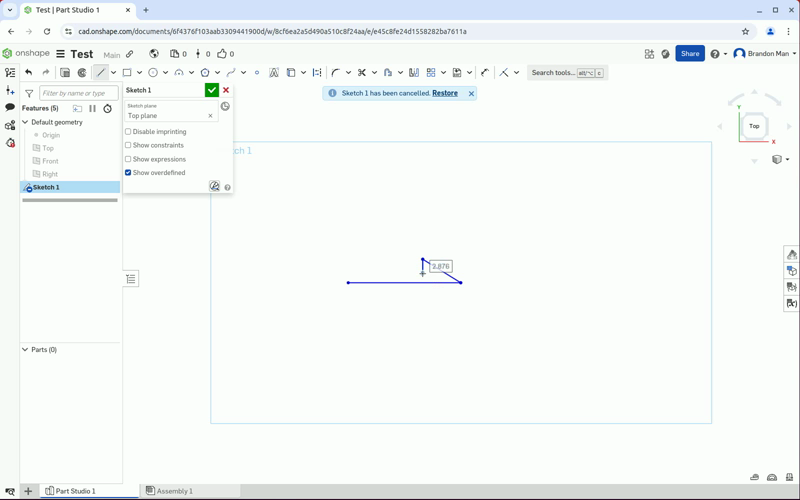
key_down(shift)
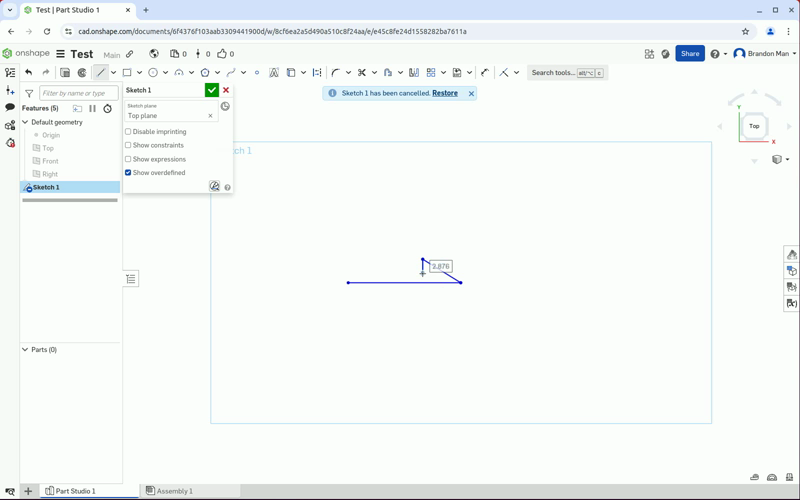
mouse_move(348, 273)
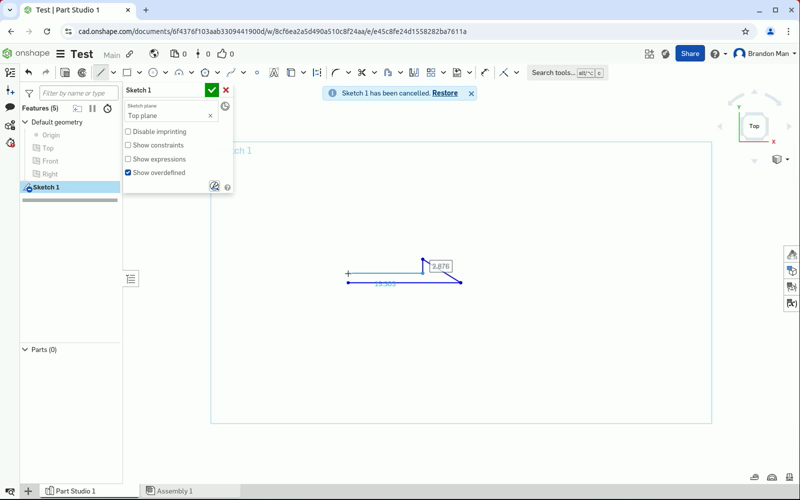
click(348, 273)
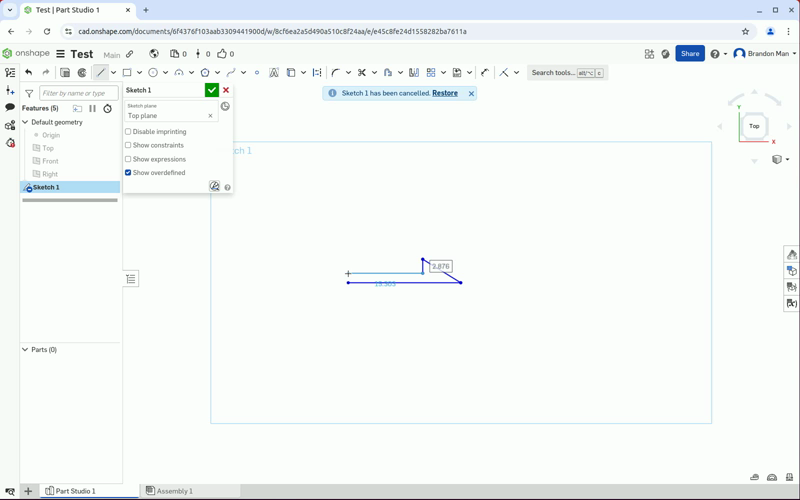
key_up(shift)
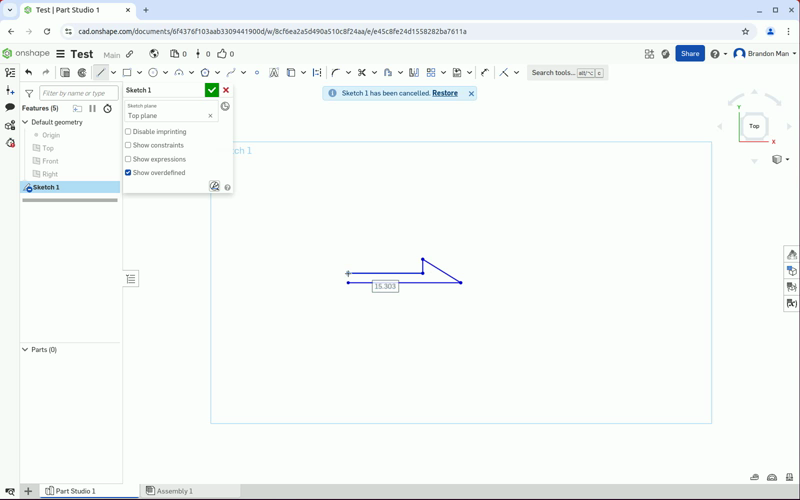
mouse_move(378, 273)
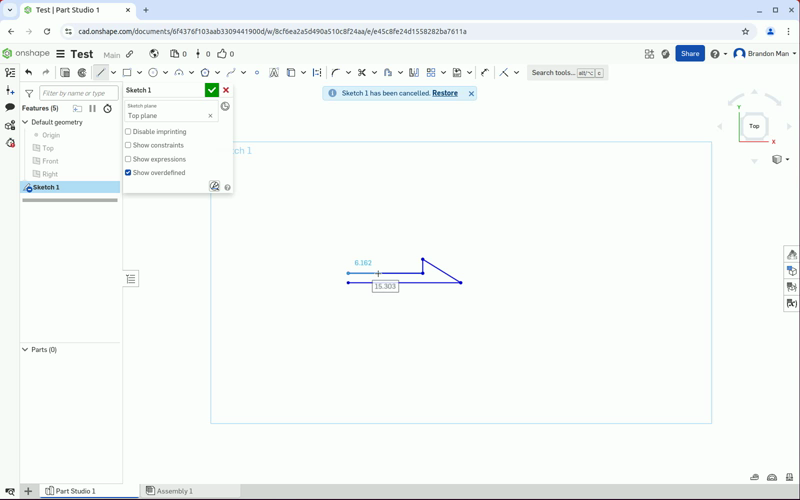
key_down(shift)
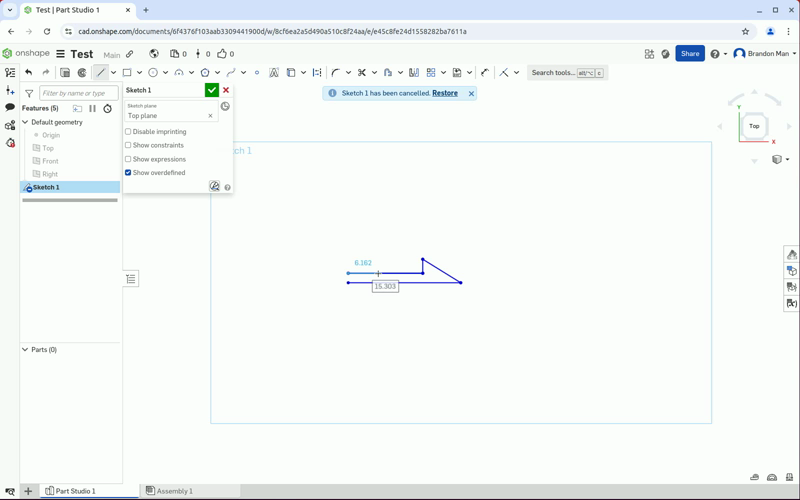
mouse_move(348, 282)
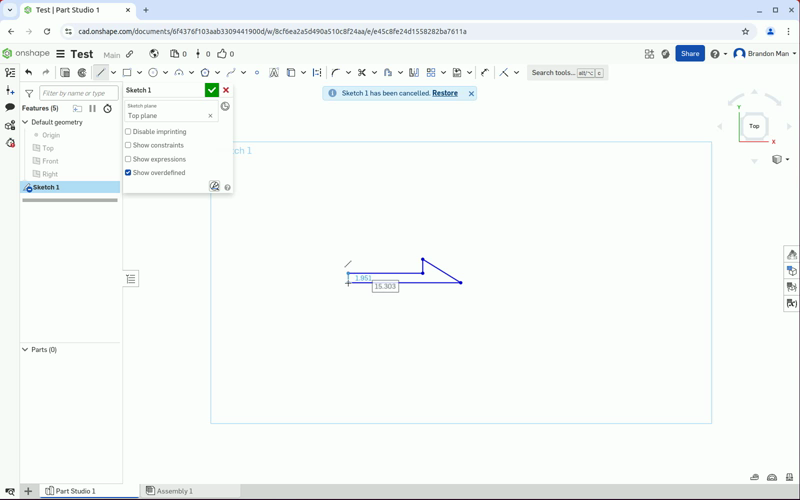
key_up(shift)
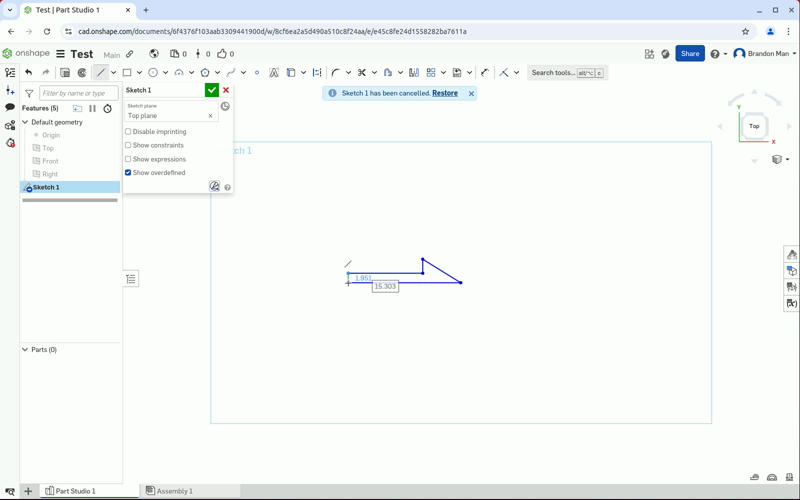
click(348, 282)
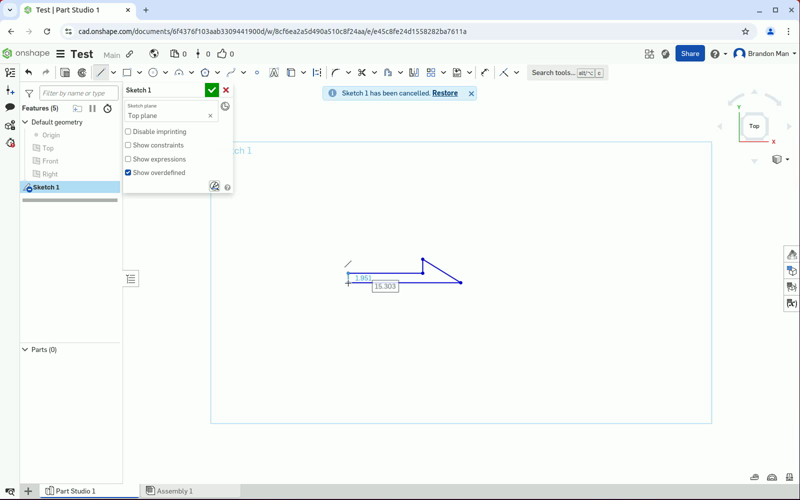
key(esc)
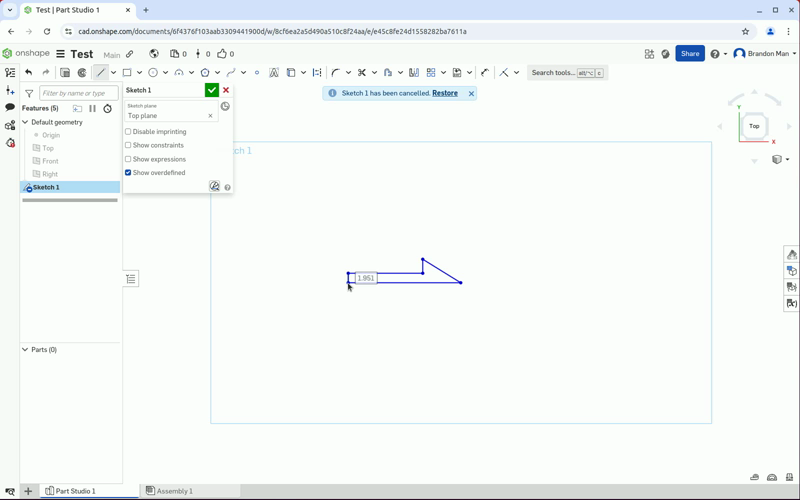
mouse_move(430, 269)
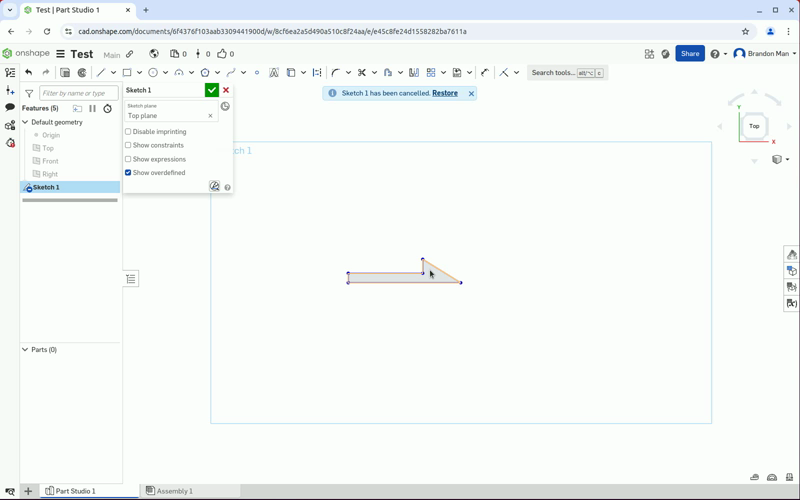
scroll(6)
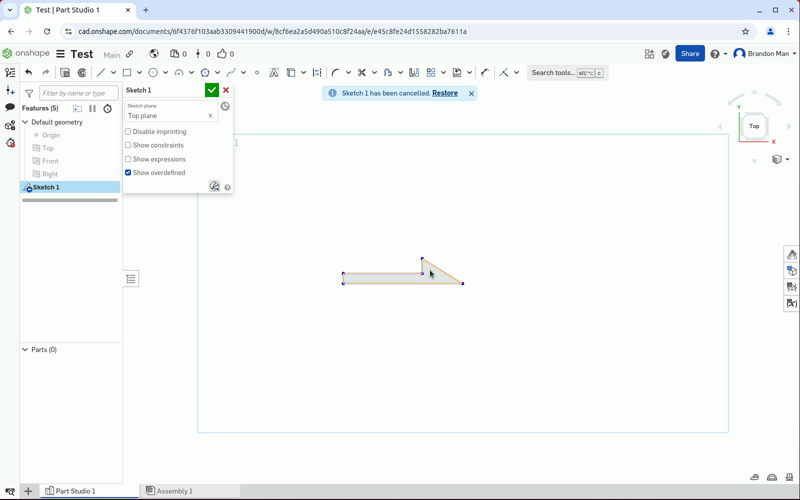
scroll(6)
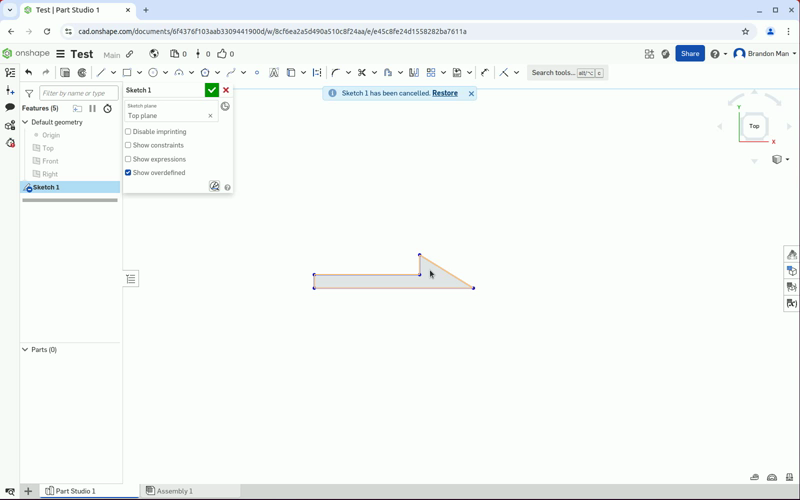
scroll(6)
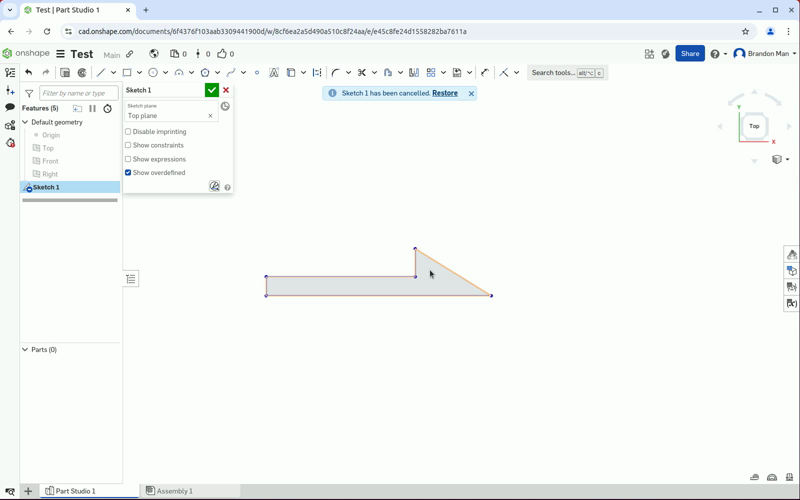
scroll(6)
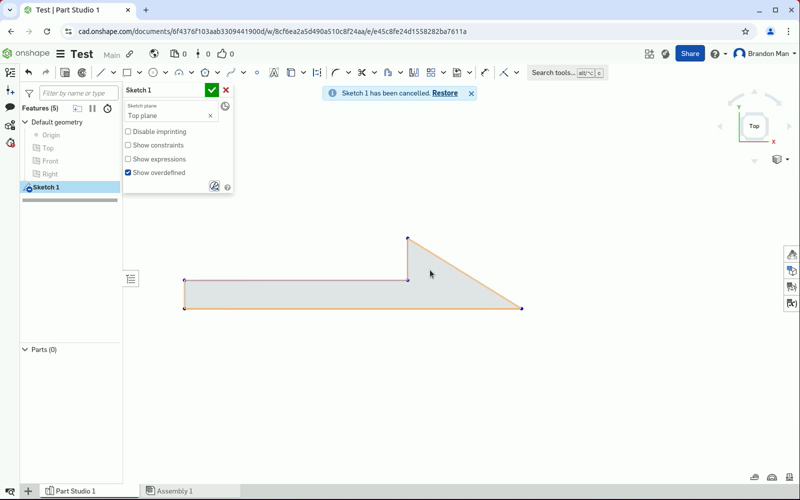
scroll(6)
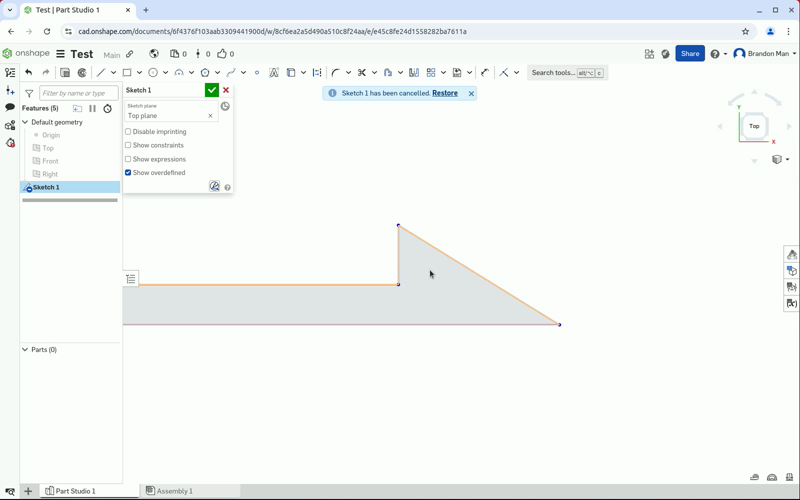
scroll(6)
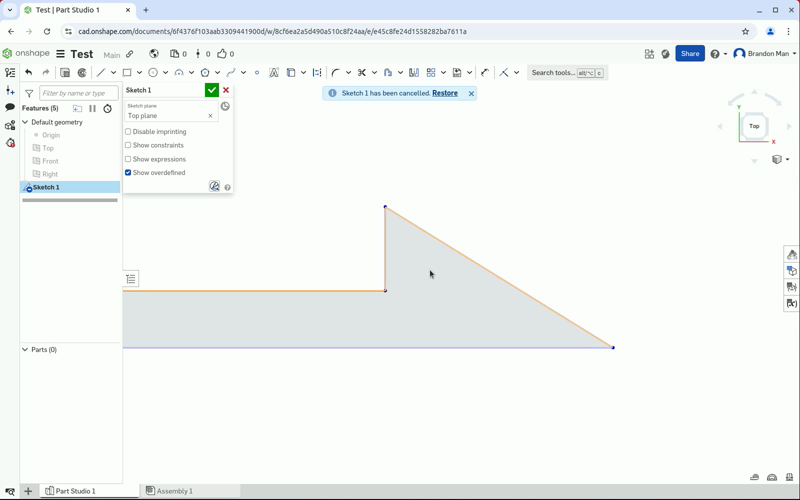
scroll(6)
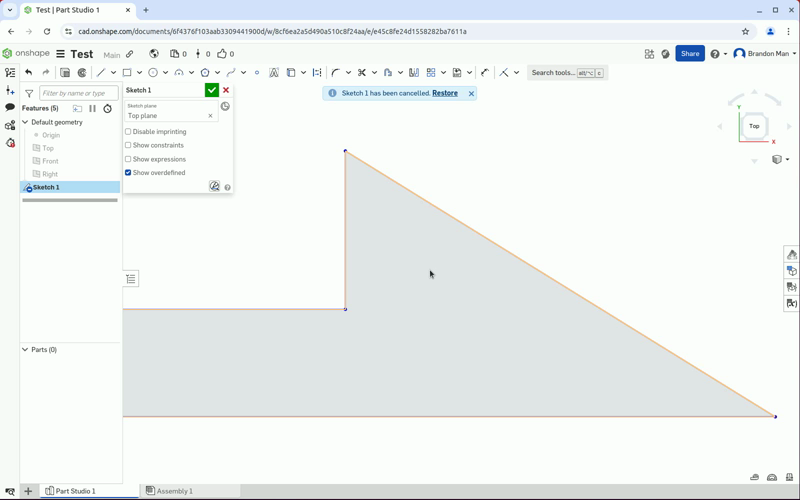
click(430, 269)
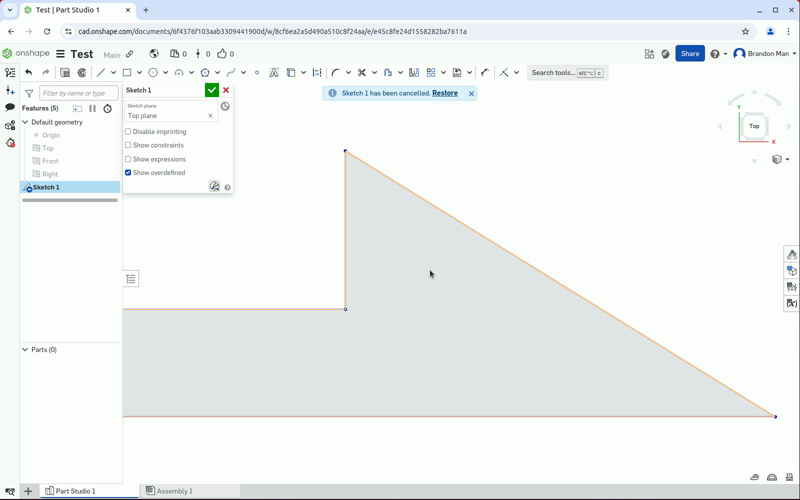
scroll(-6)
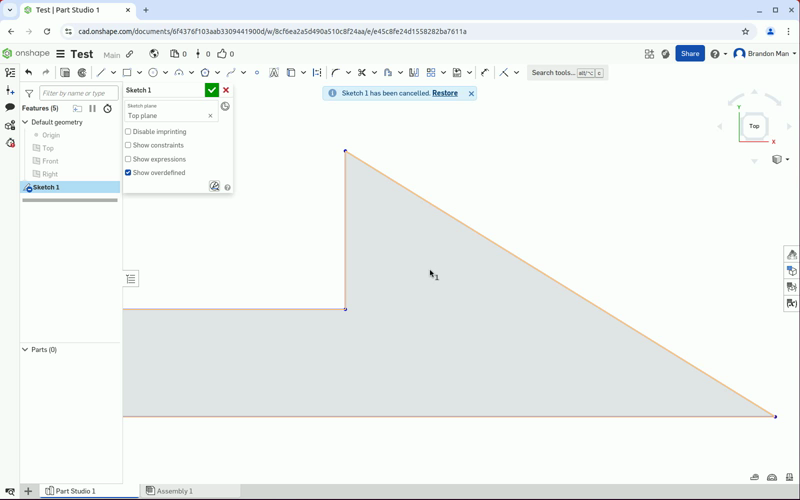
scroll(-6)
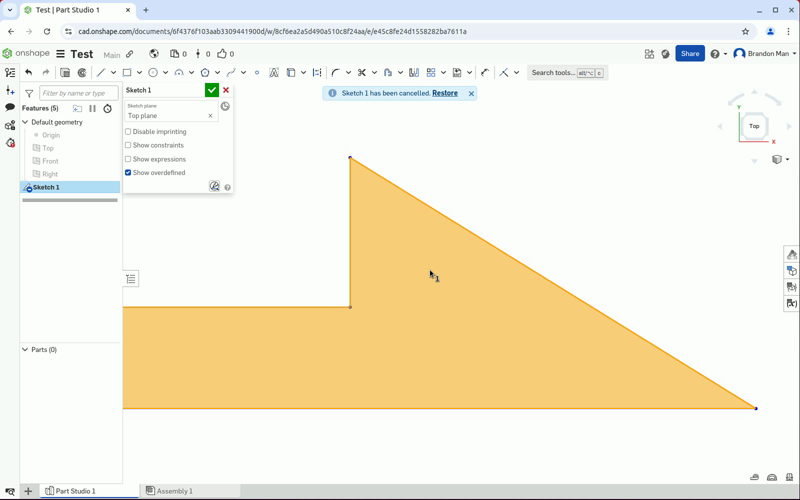
scroll(-6)
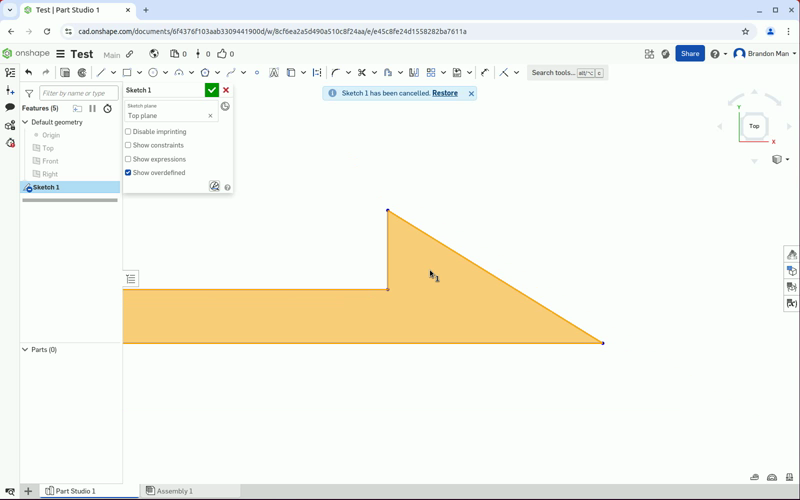
scroll(-6)
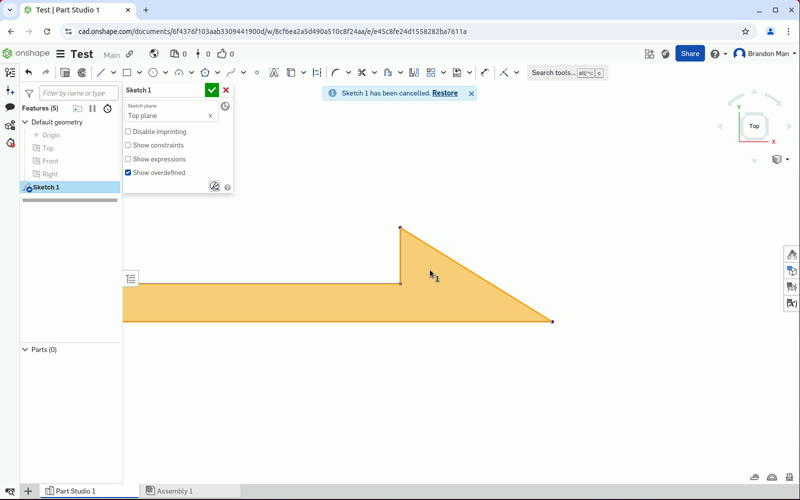
scroll(-6)
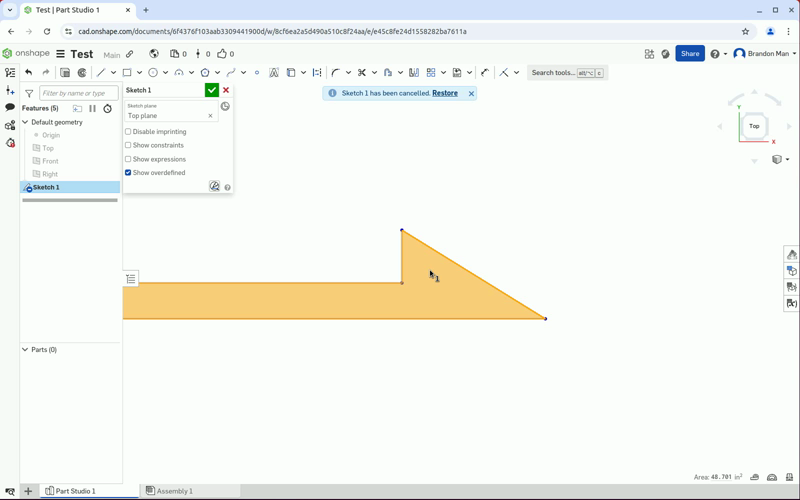
scroll(-6)
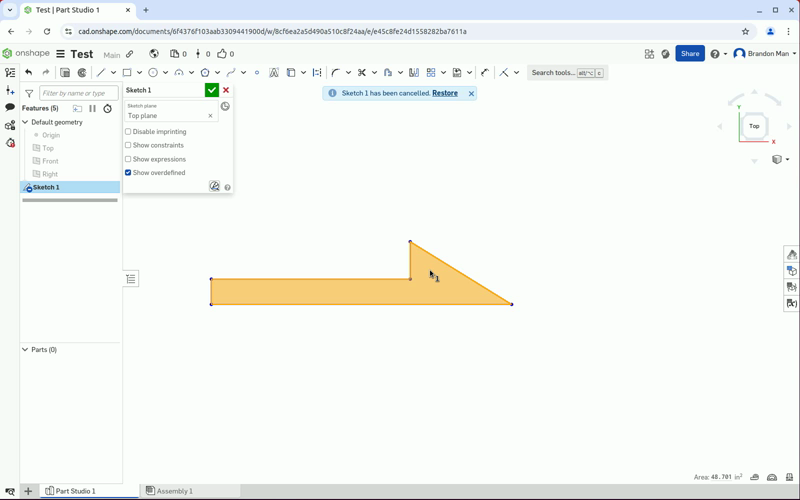
scroll(-6)
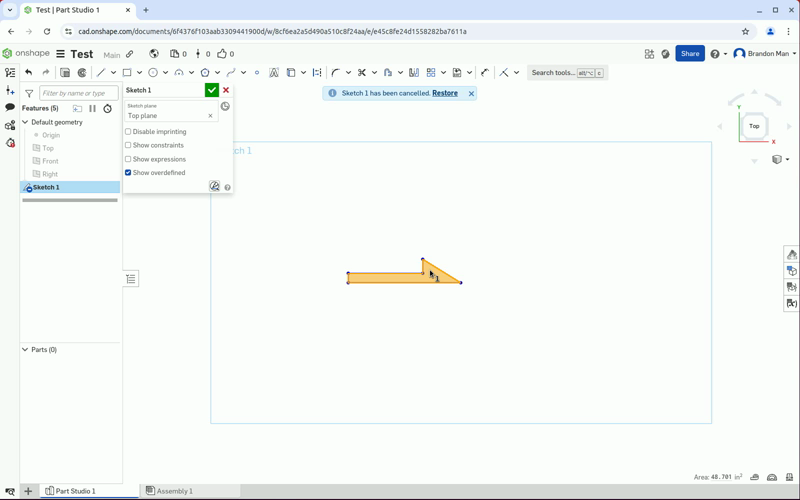
mouse_move(73, 352)
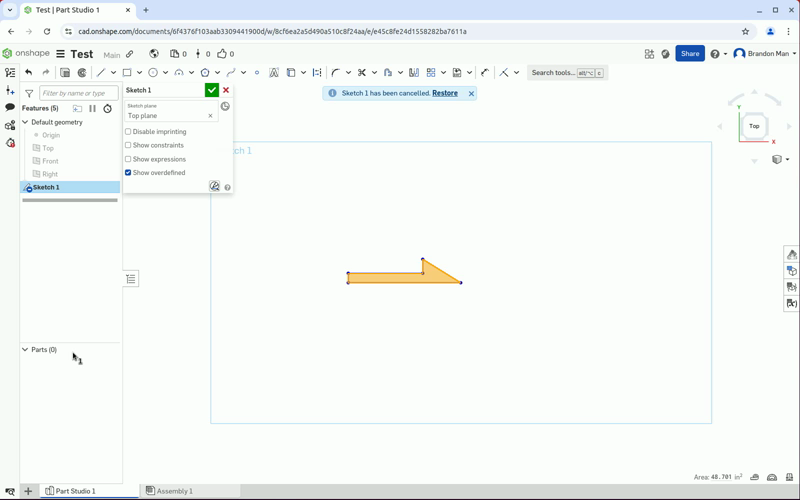
key(shift+y)
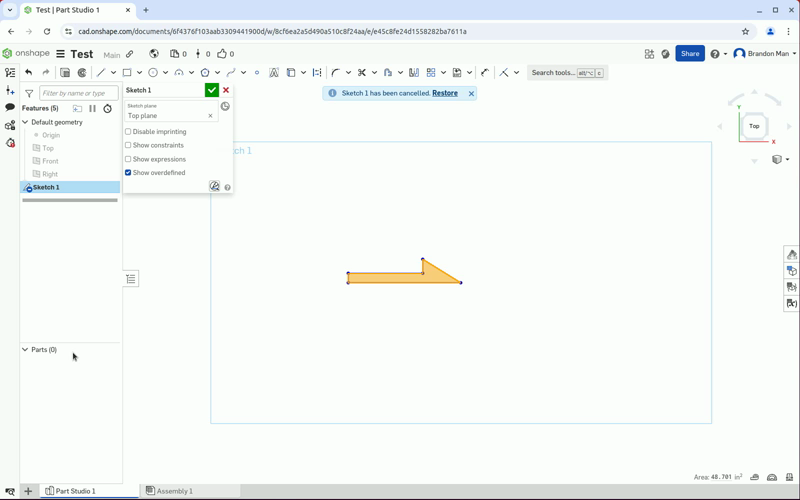
key(shift+e)
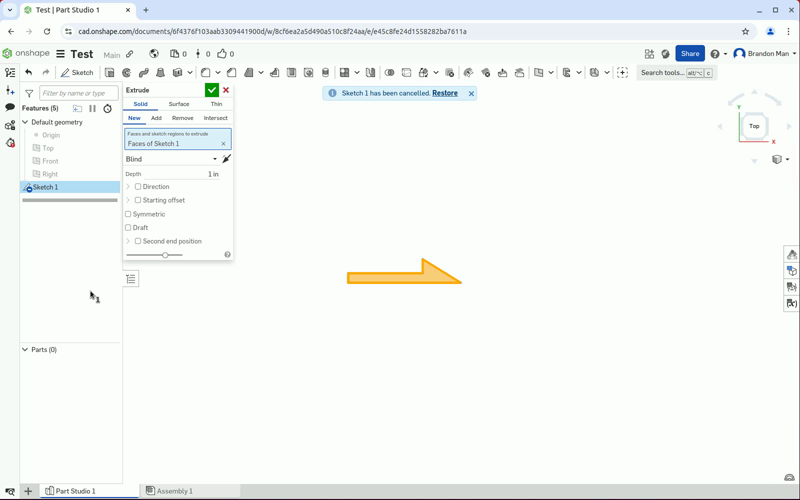
mouse_move(143, 106)
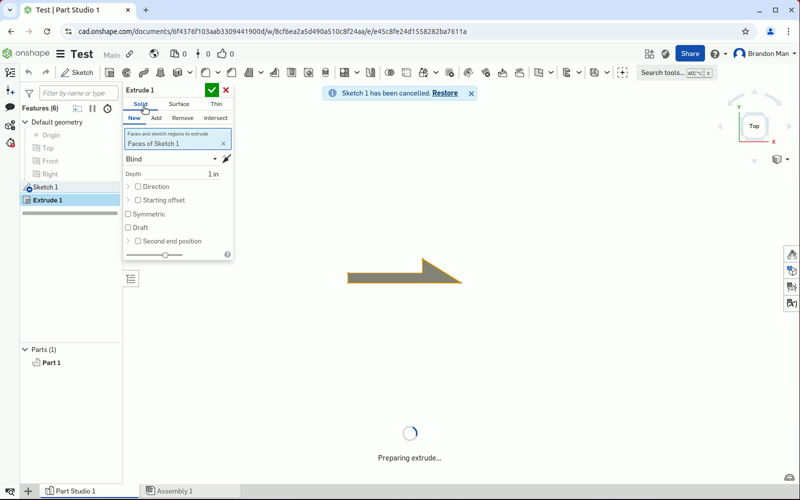
click(143, 106)
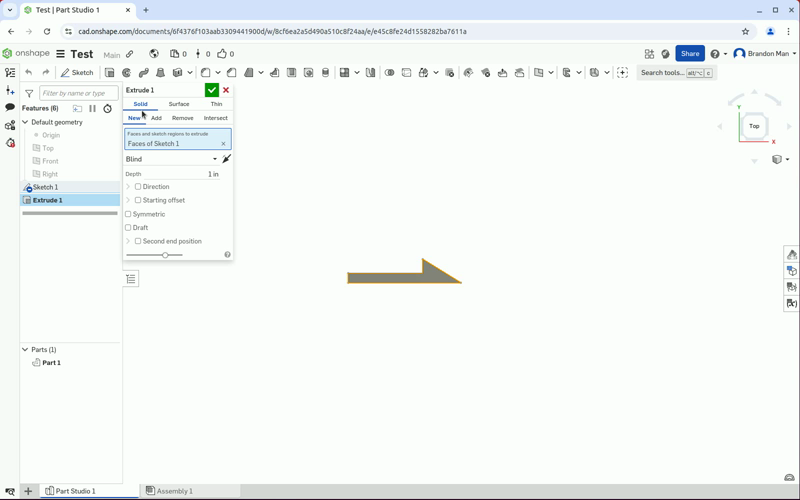
mouse_move(137, 120)
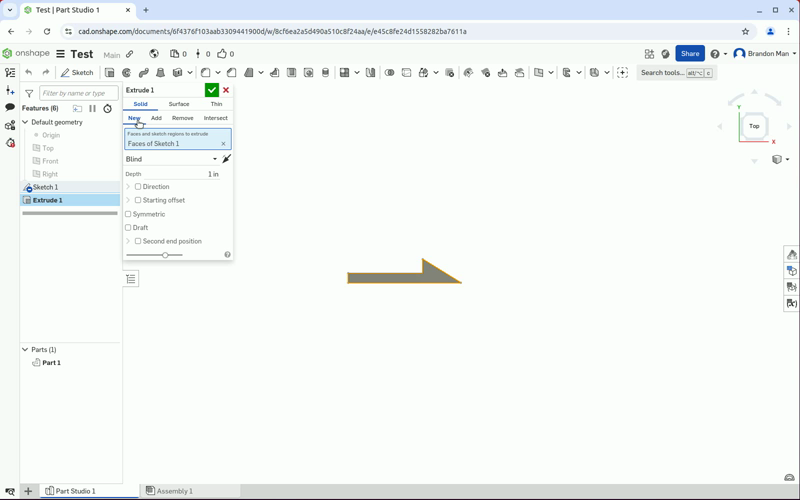
click(137, 120)
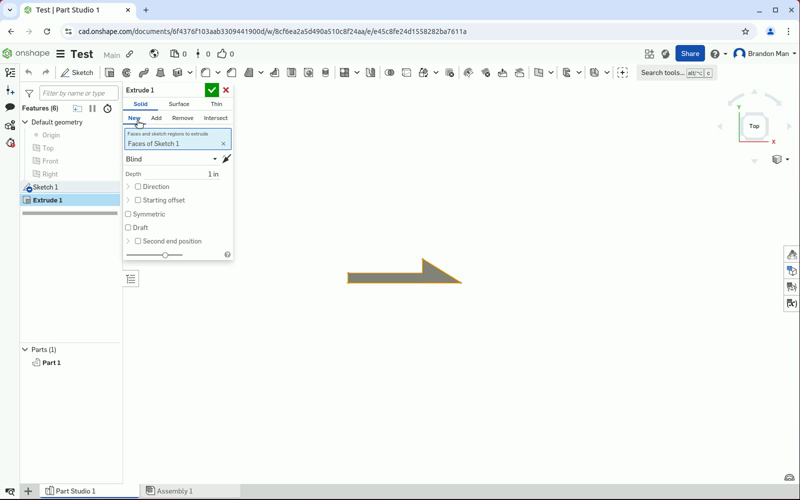
key(tab, 4)
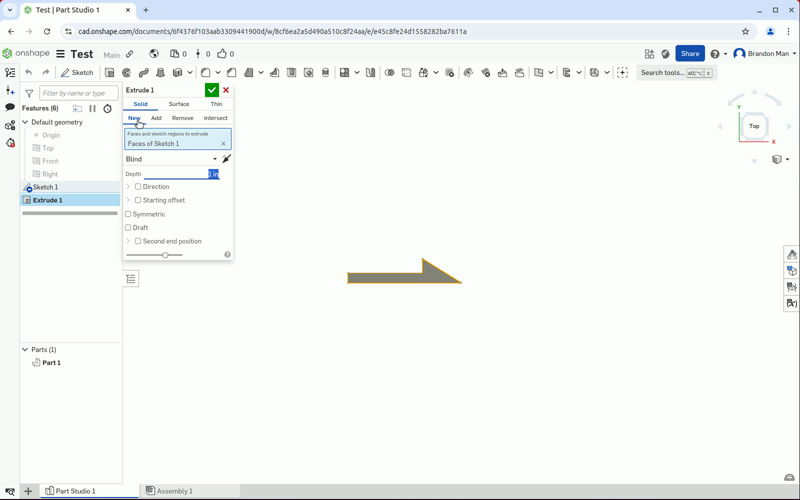
text(3.851)
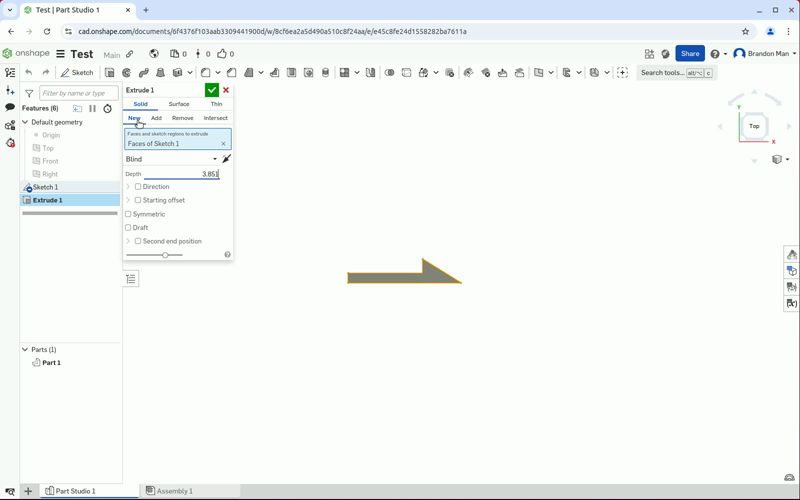
key(enter)
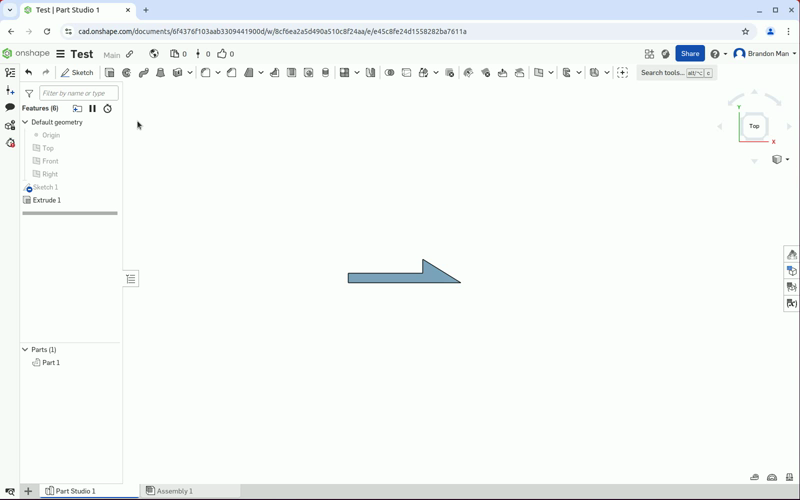
key(shift+h)
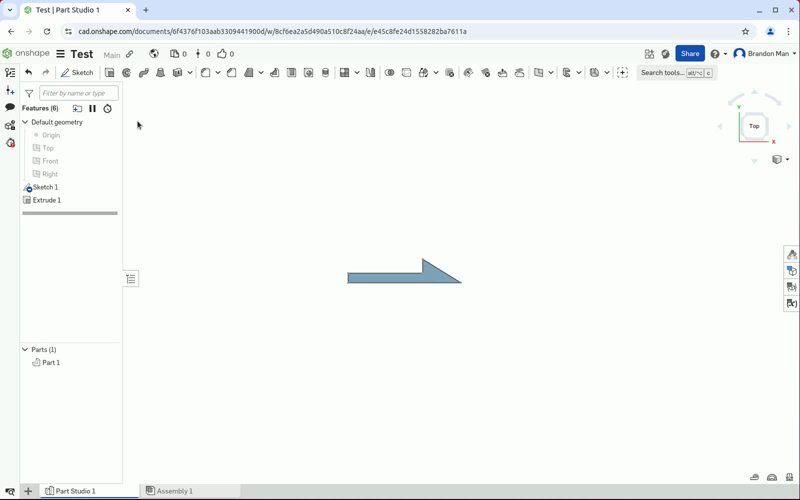
key(shift+h)
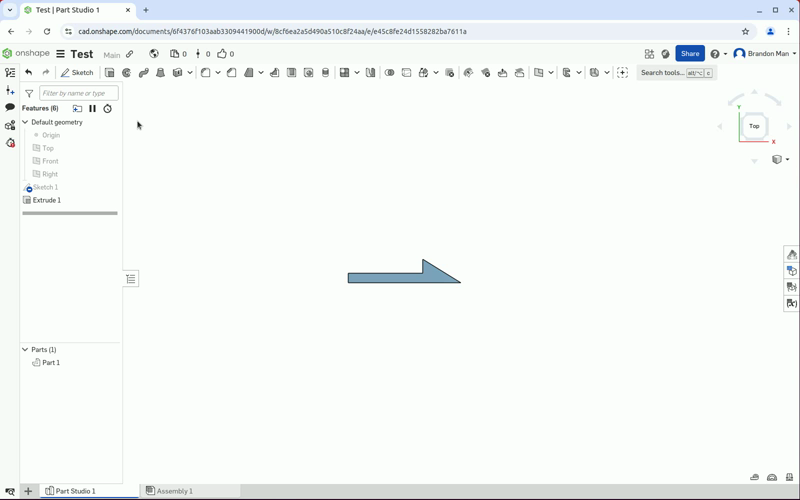
mouse_move(73, 189)
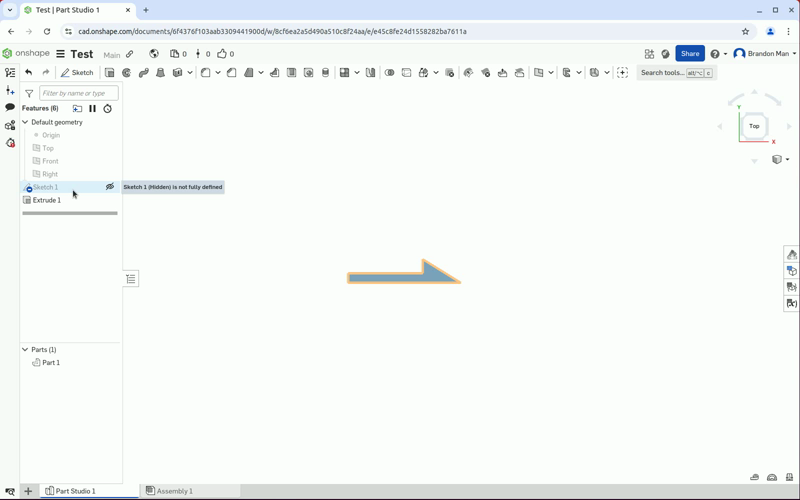
click(73, 189)
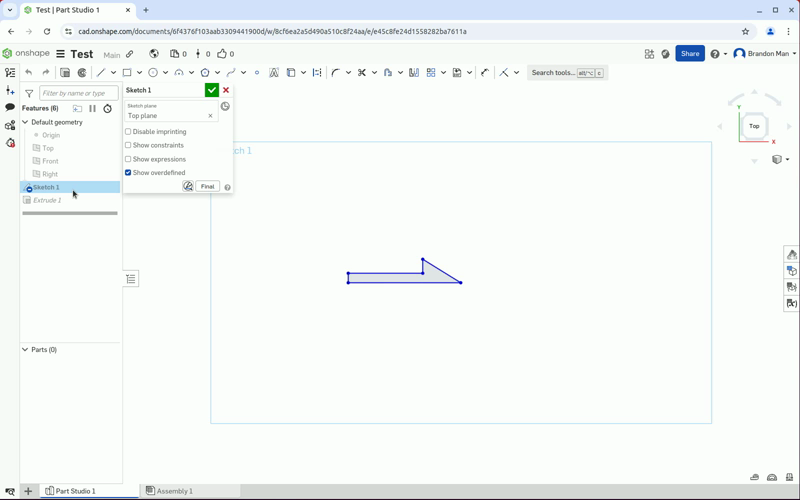
mouse_move(229, 92)
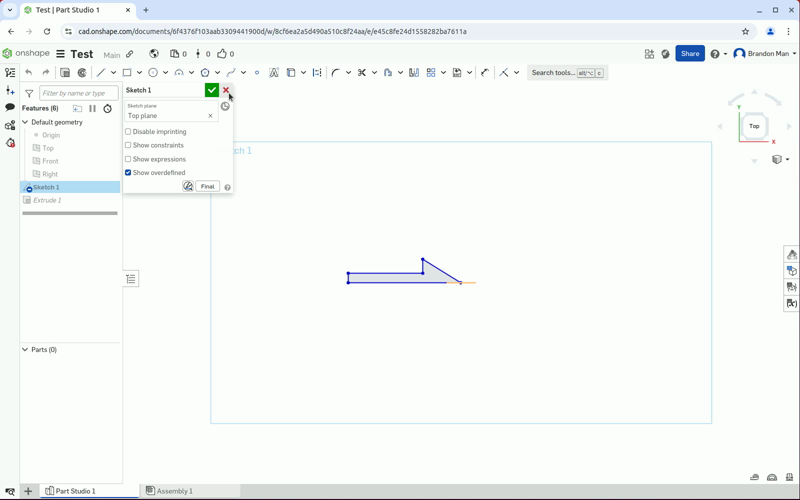
click(229, 92)
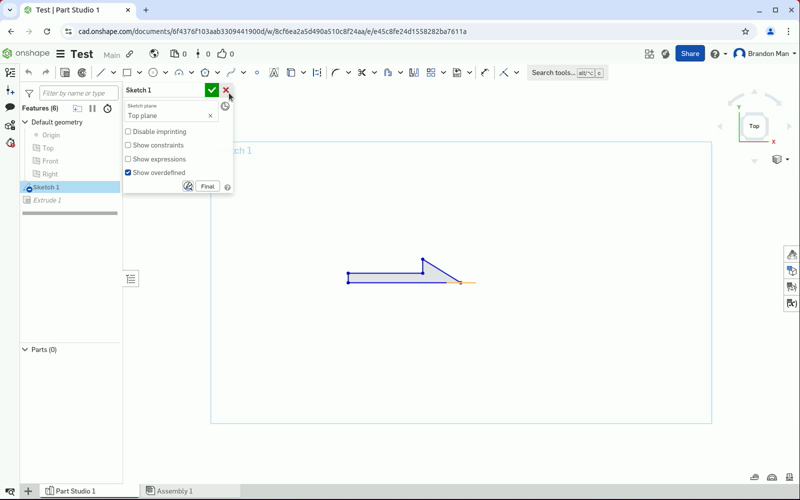
key(shift+s)
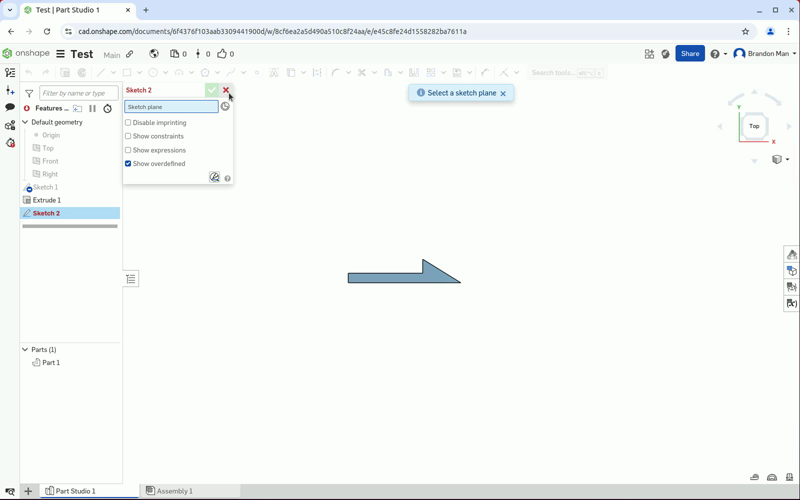
mouse_move(73, 150)
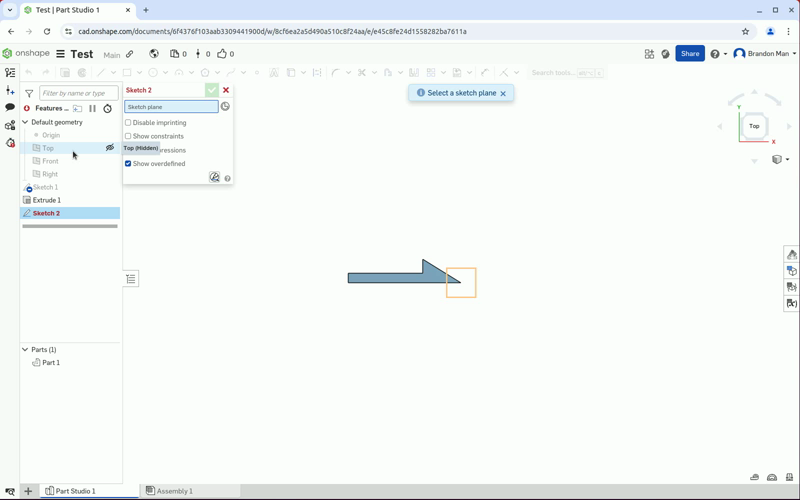
click(73, 150)
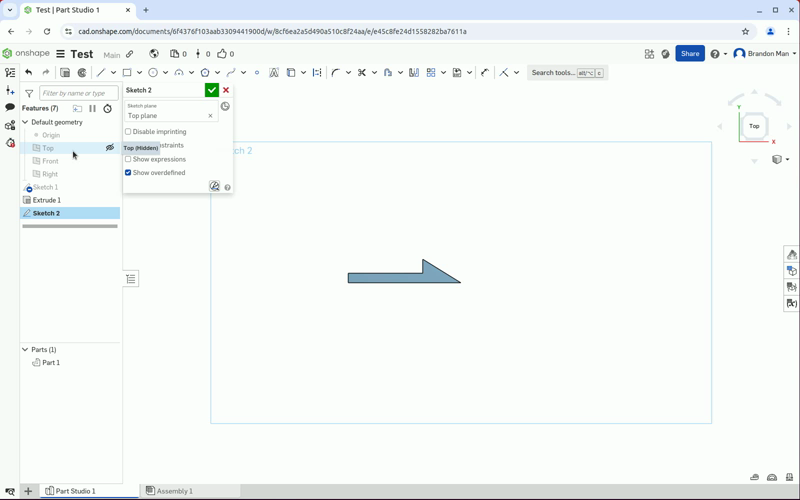
mouse_move(73, 352)
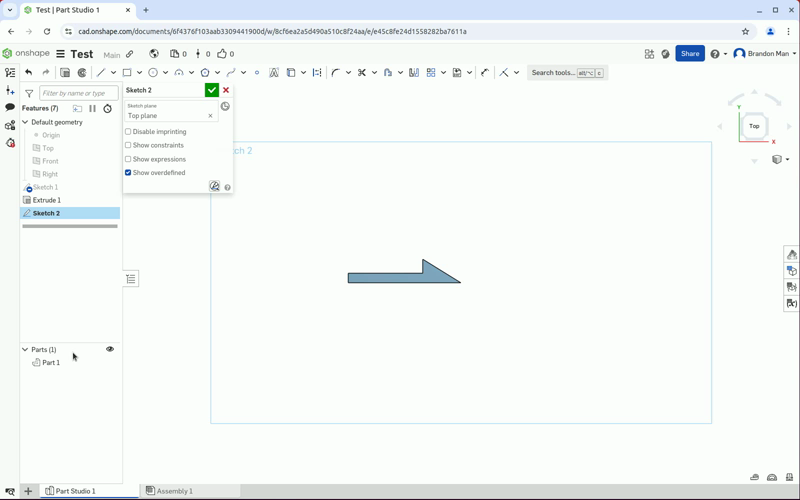
key(y)
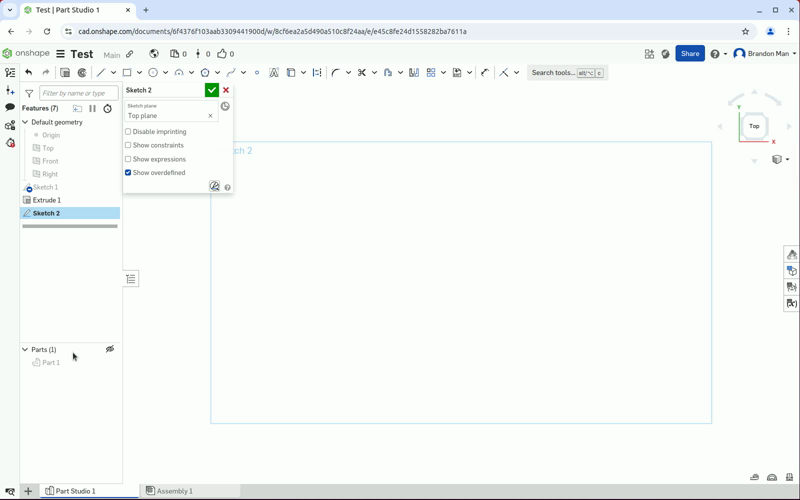
key(l)
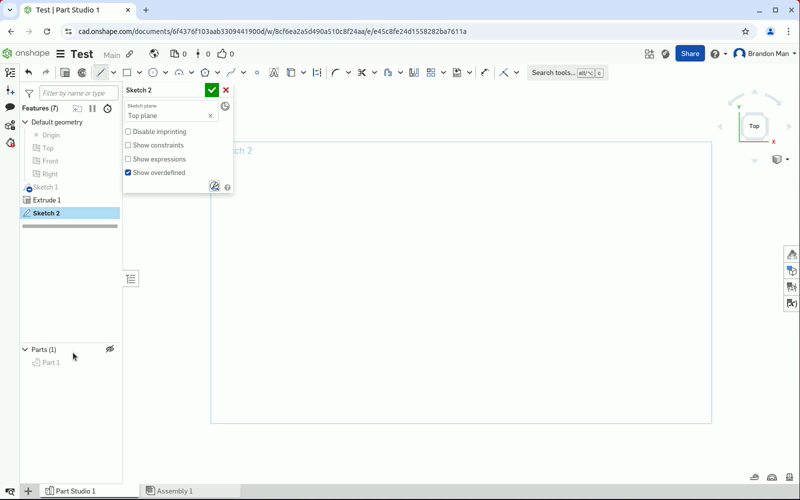
key_down(shift)
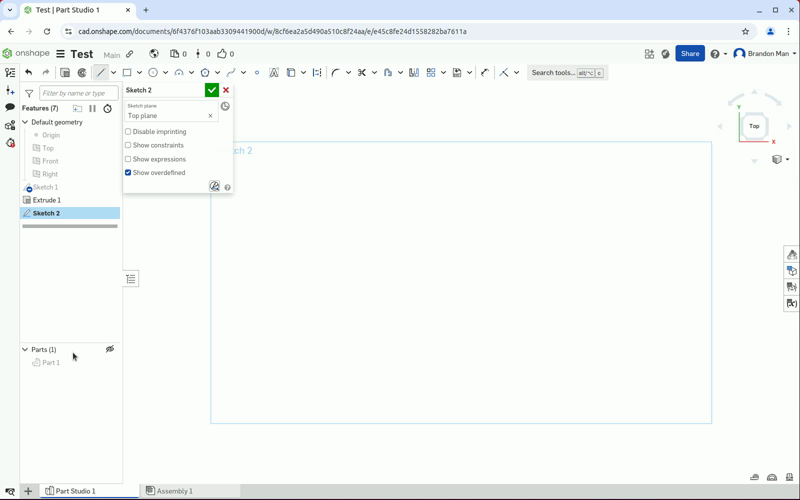
mouse_move(348, 292)
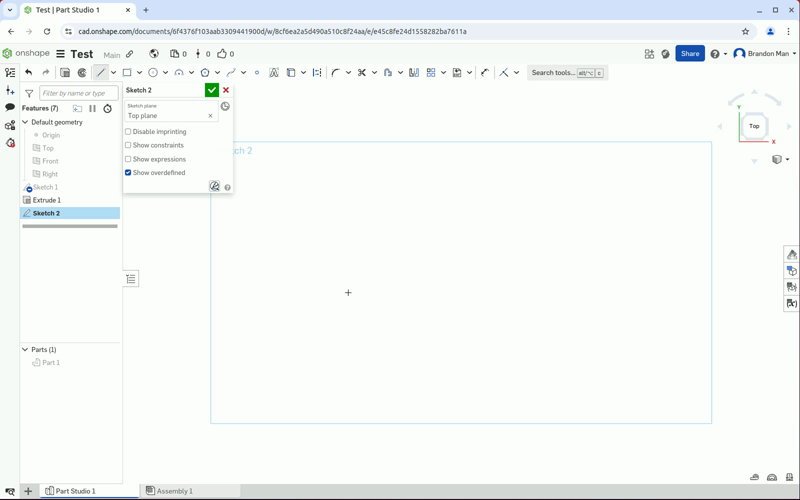
click(348, 292)
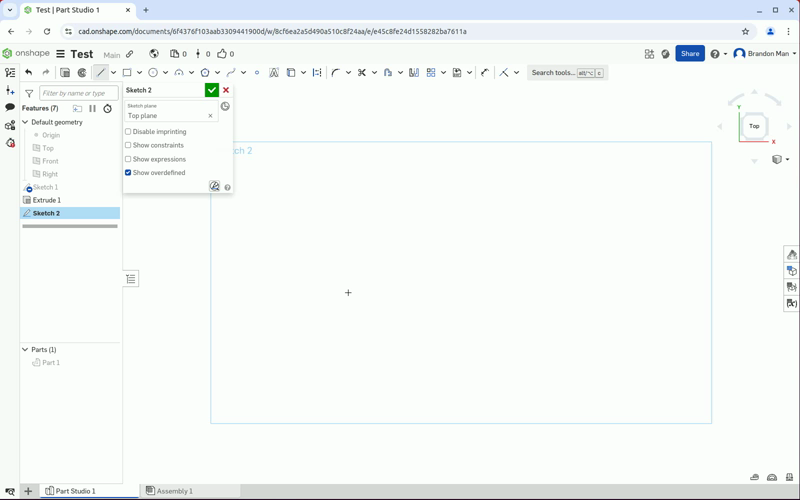
key_up(shift)
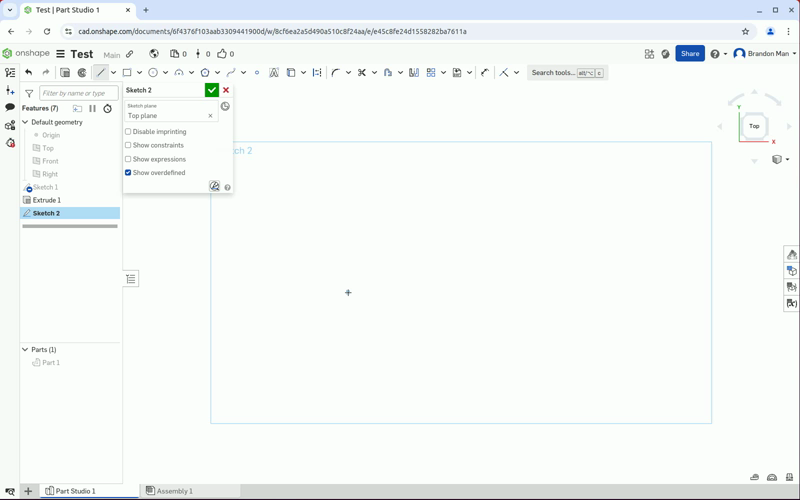
key_down(shift)
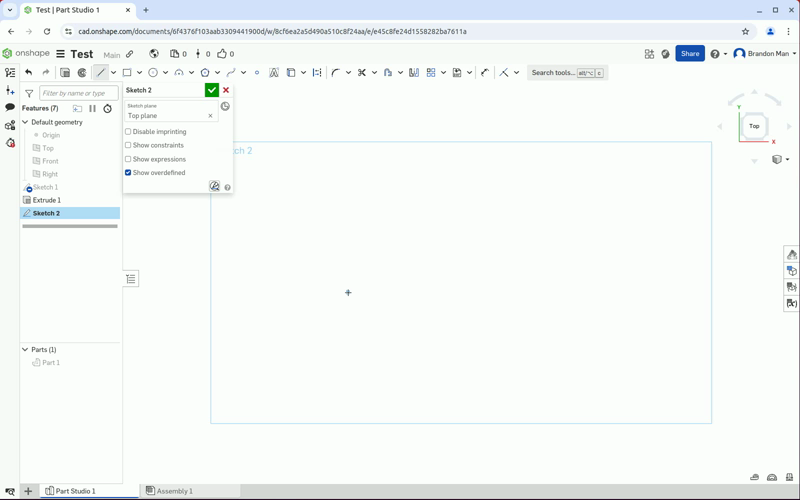
mouse_move(422, 292)
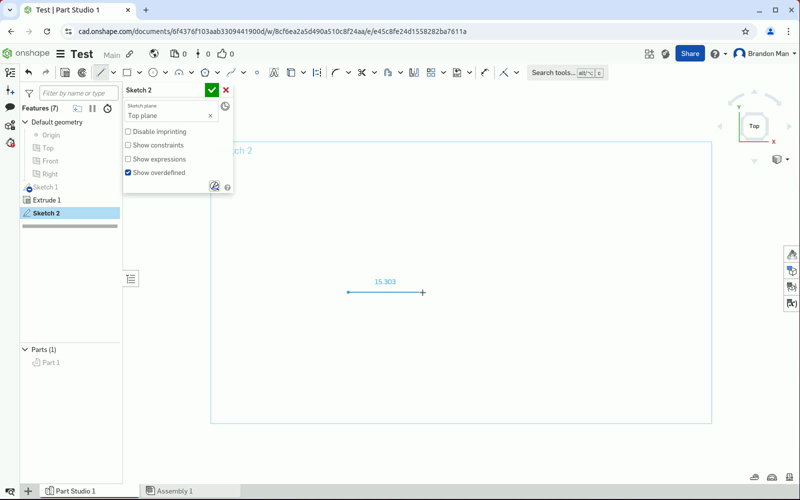
click(422, 292)
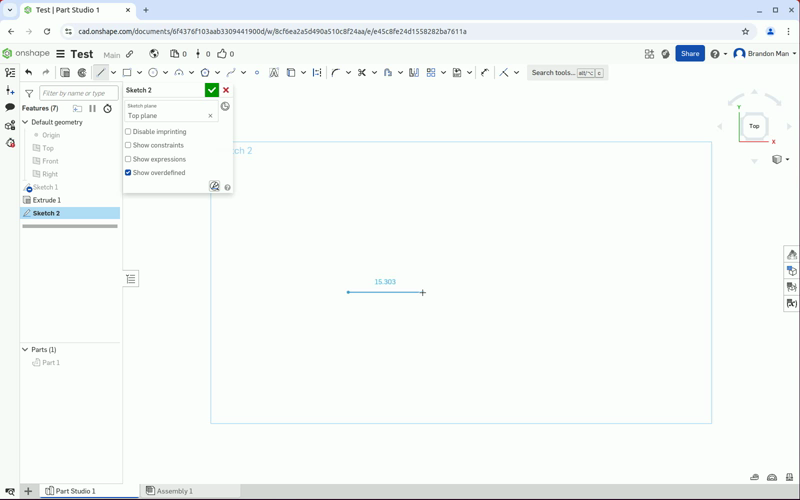
key_up(shift)
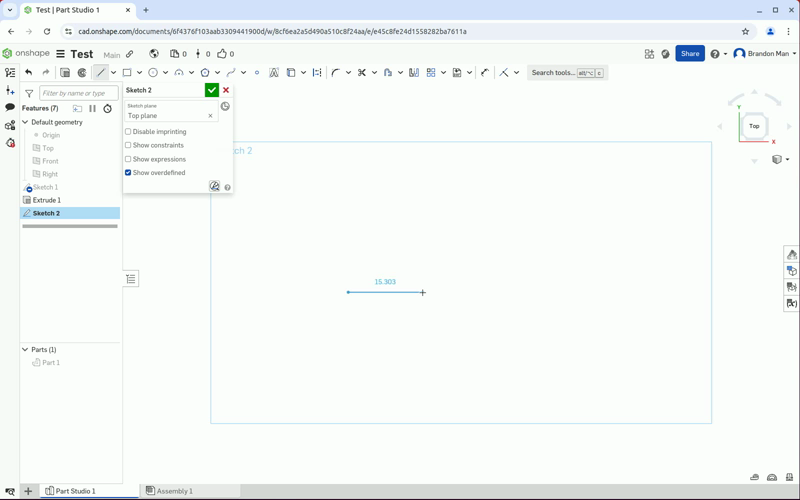
key_down(shift)
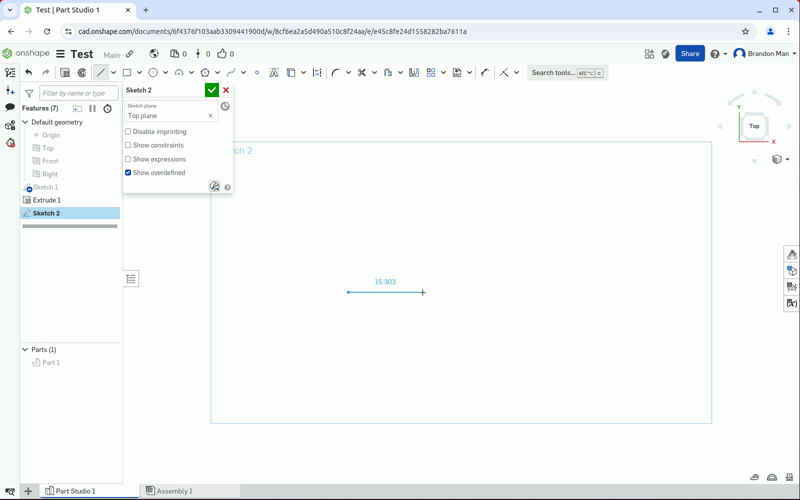
mouse_move(453, 292)
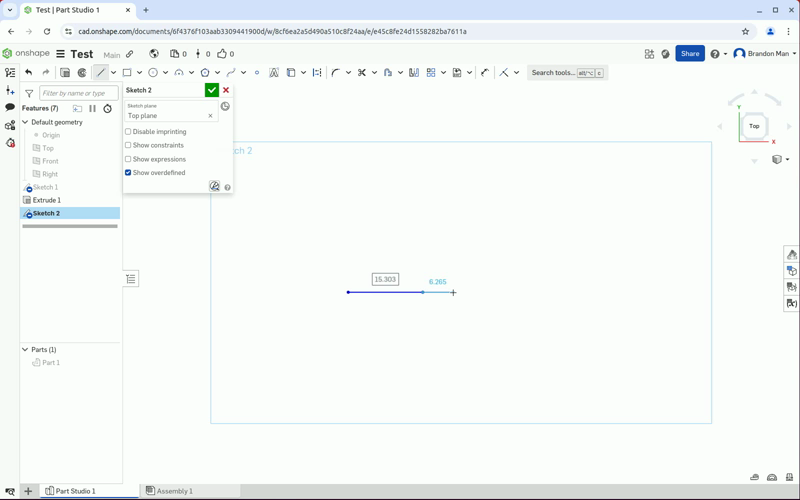
mouse_move(422, 306)
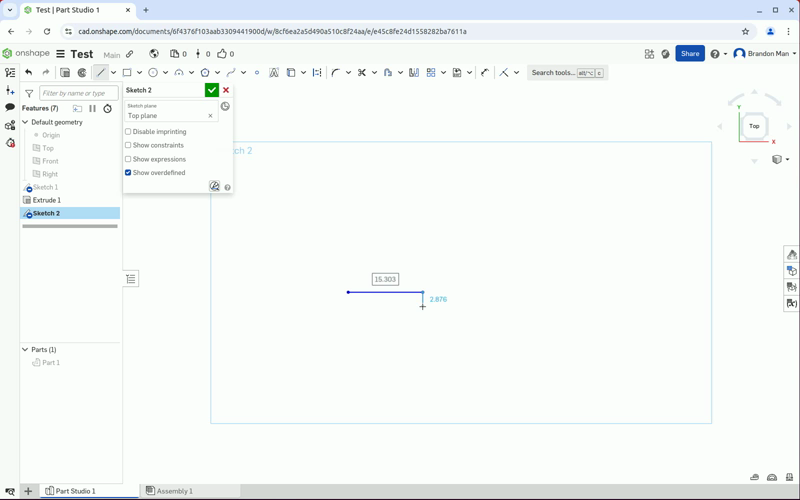
click(422, 306)
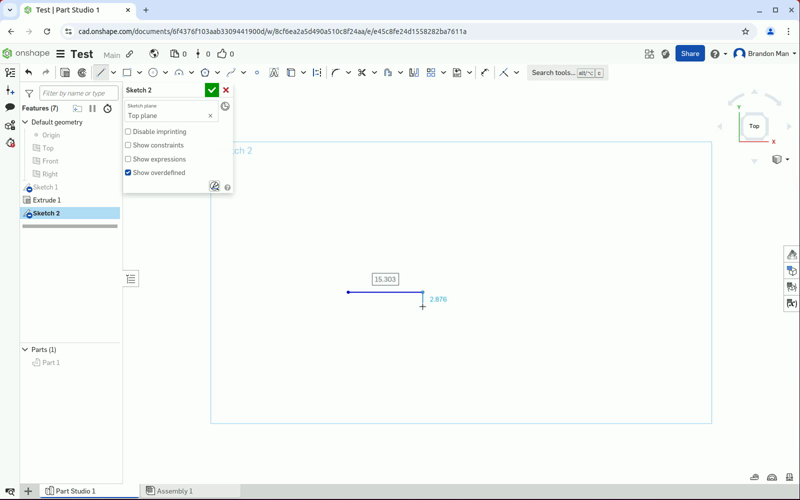
key_up(shift)
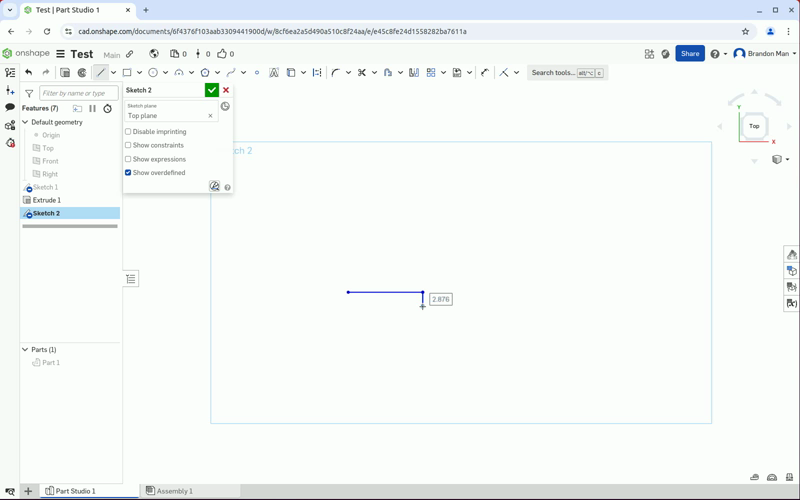
key_down(shift)
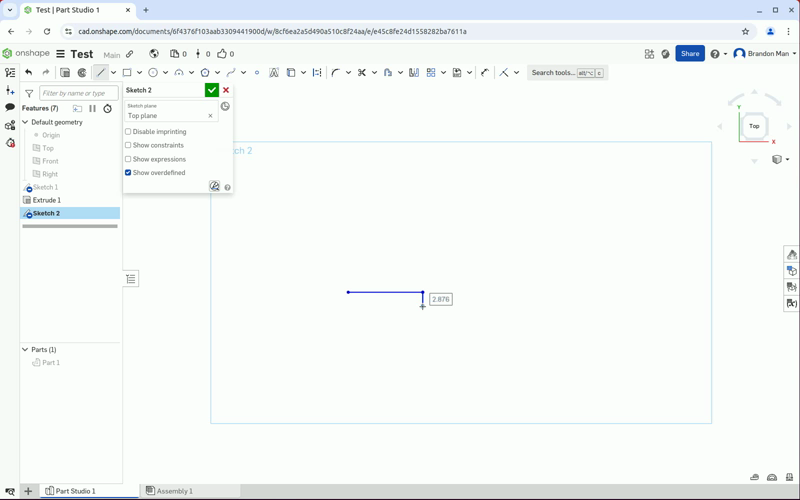
mouse_move(453, 306)
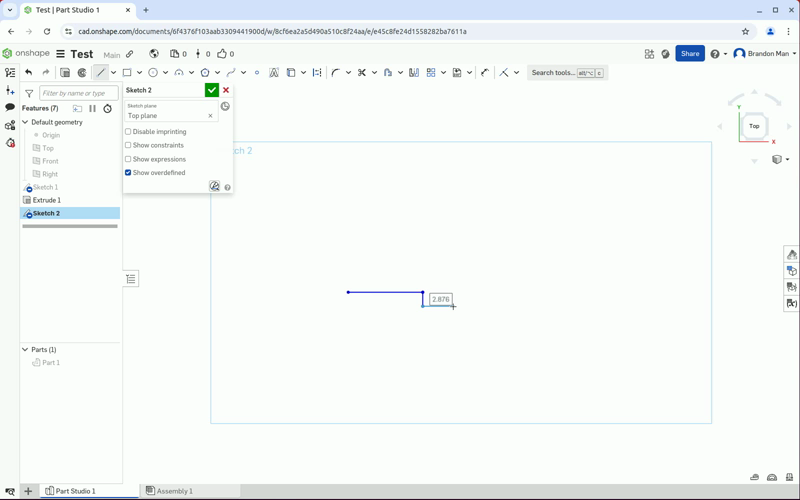
mouse_move(460, 282)
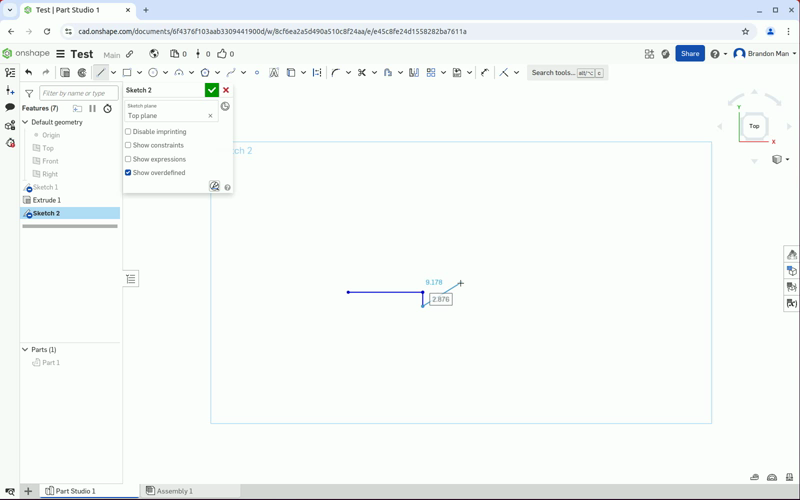
click(460, 282)
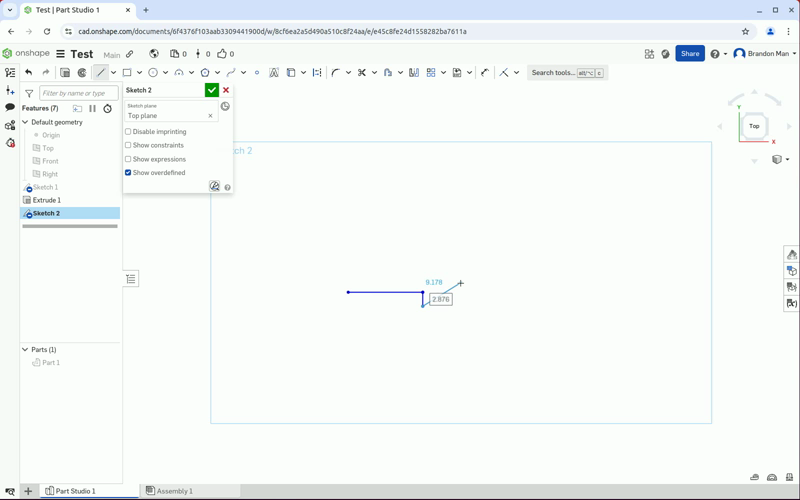
key_up(shift)
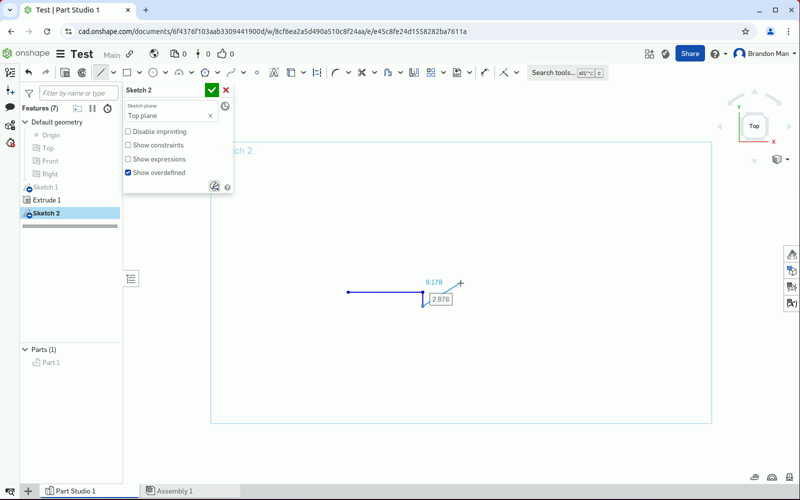
key_down(shift)
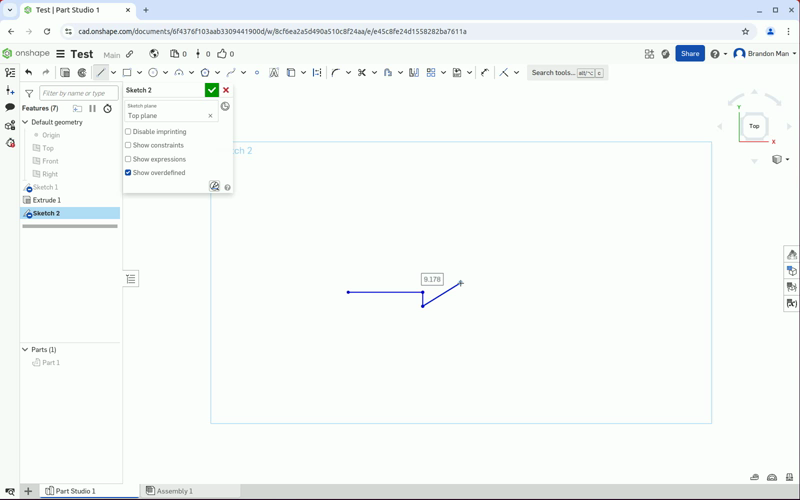
mouse_move(348, 282)
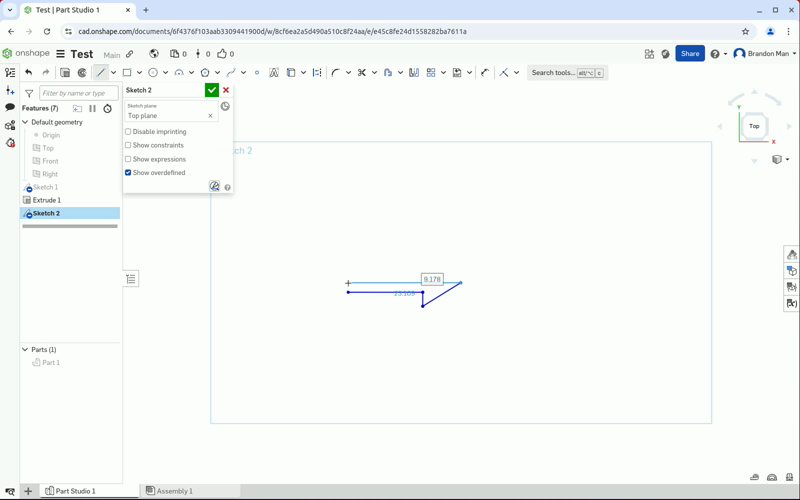
click(348, 282)
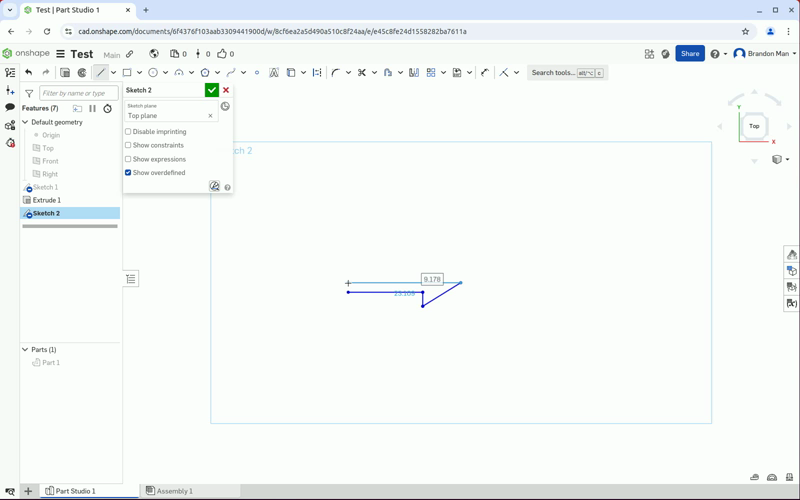
key_up(shift)
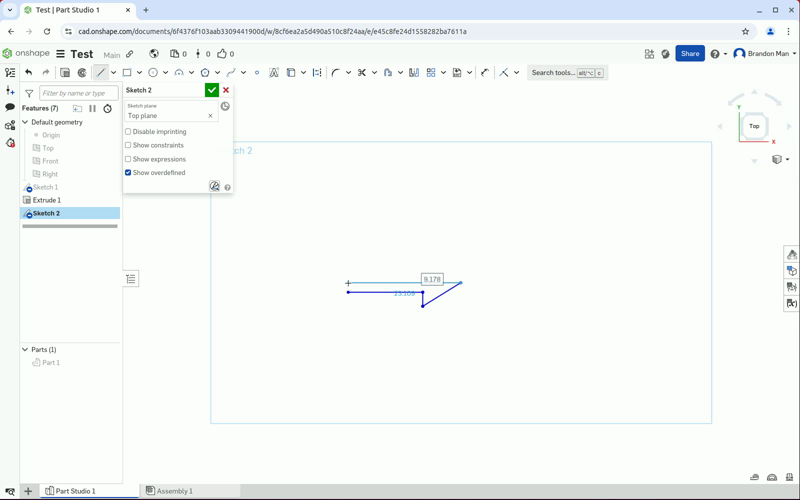
mouse_move(378, 282)
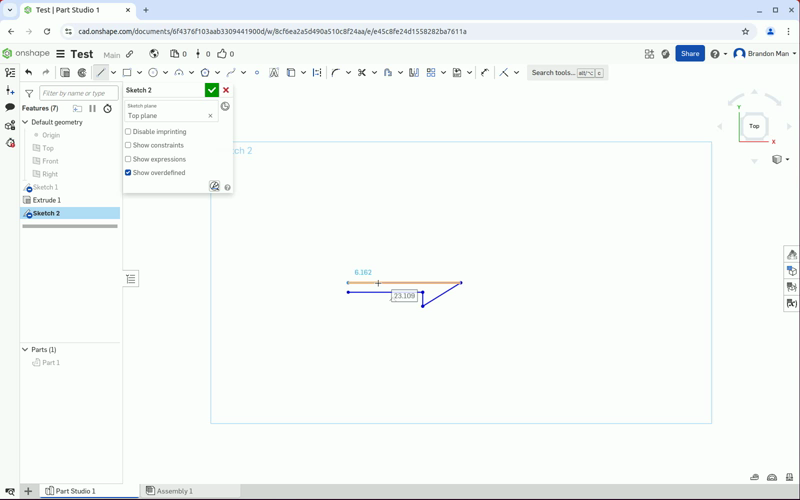
key_down(shift)
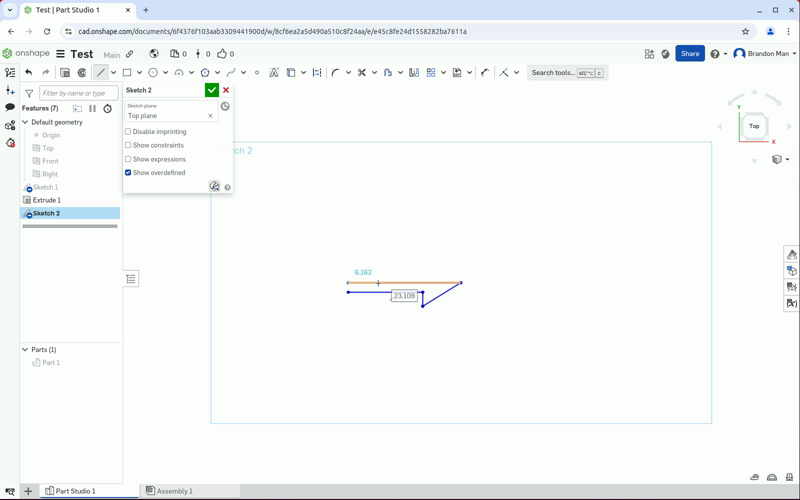
mouse_move(348, 292)
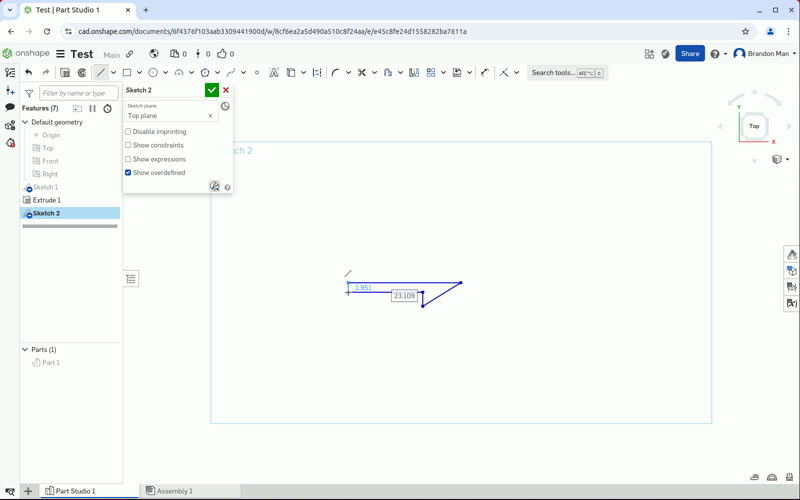
key_up(shift)
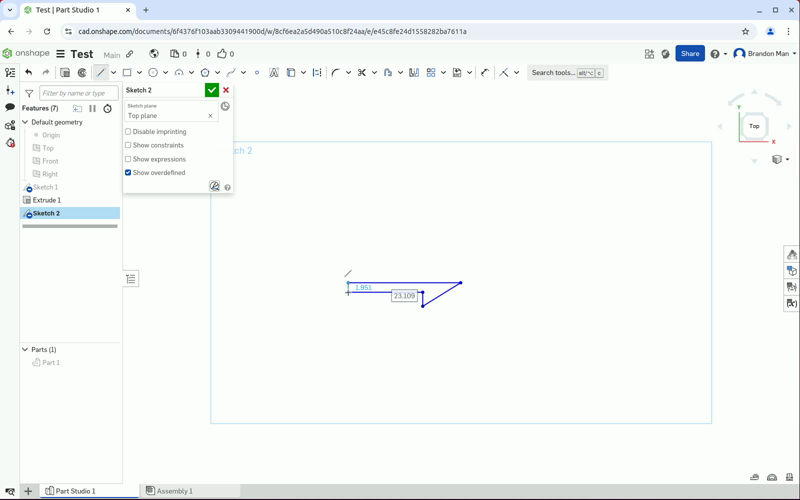
click(348, 292)
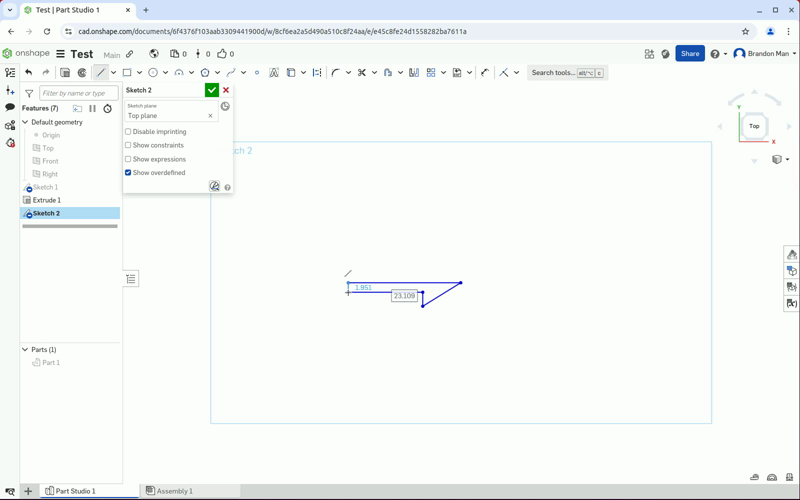
key(esc)
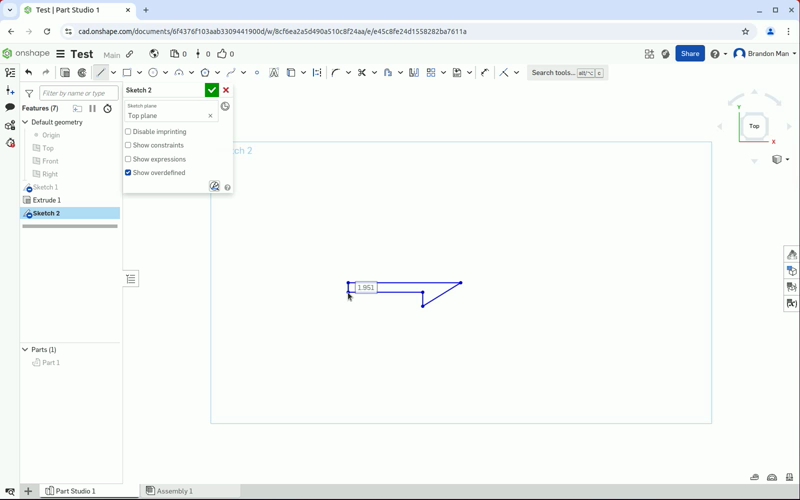
mouse_move(412, 291)
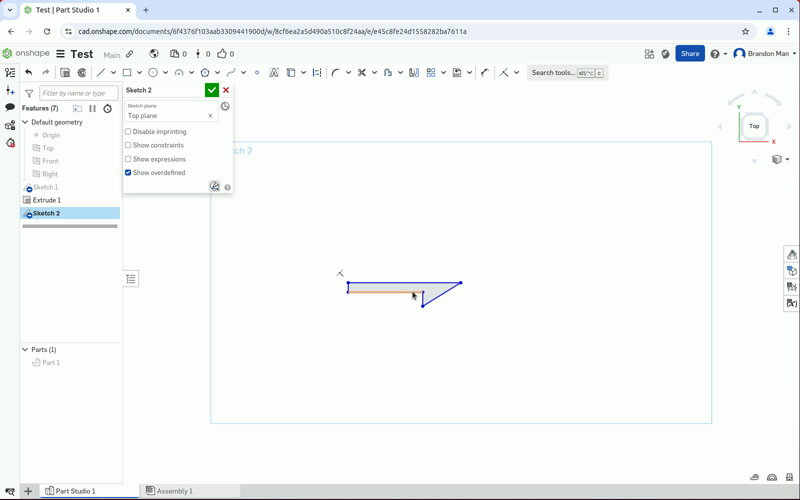
scroll(6)
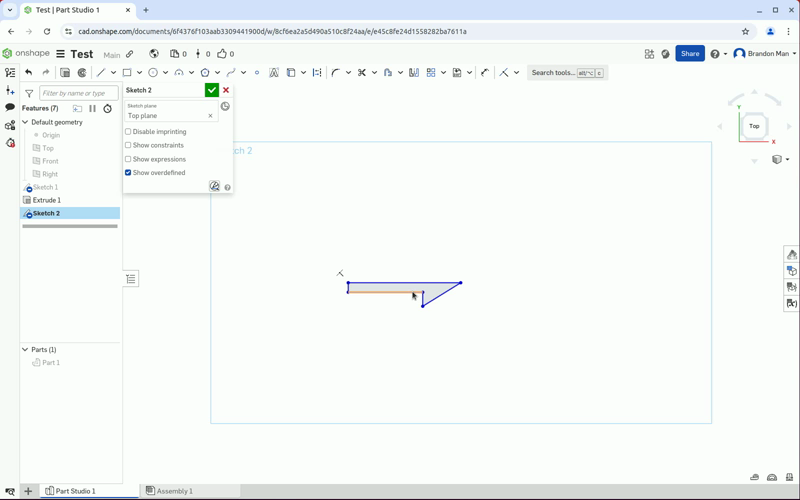
scroll(6)
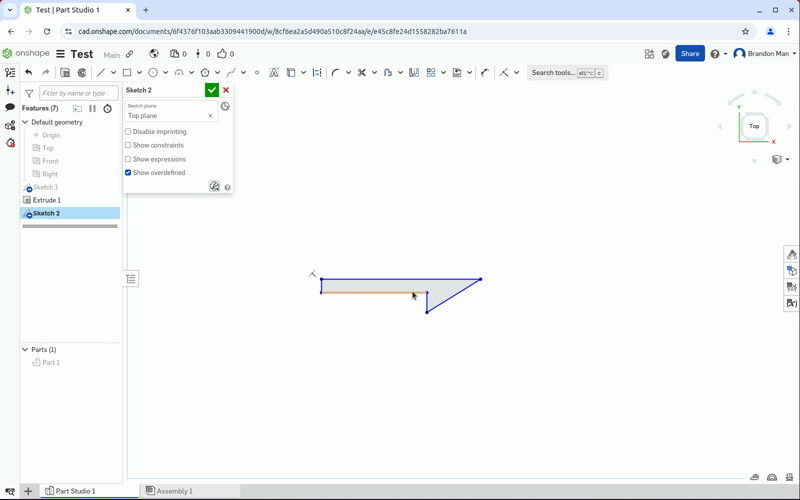
scroll(6)
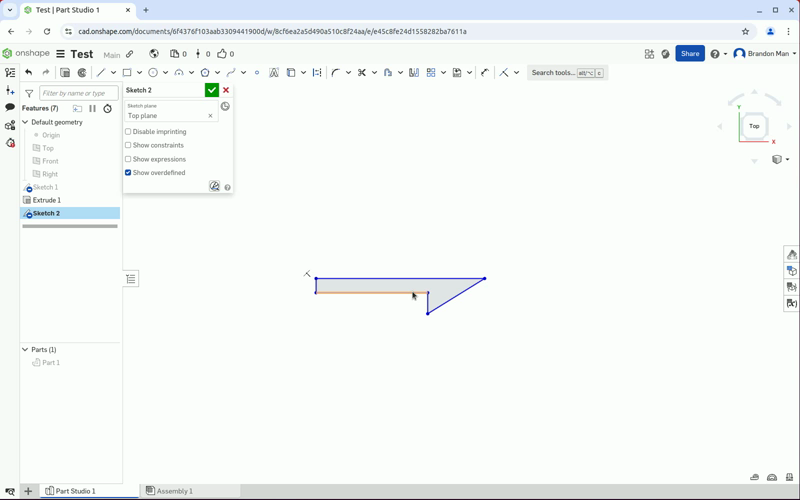
scroll(6)
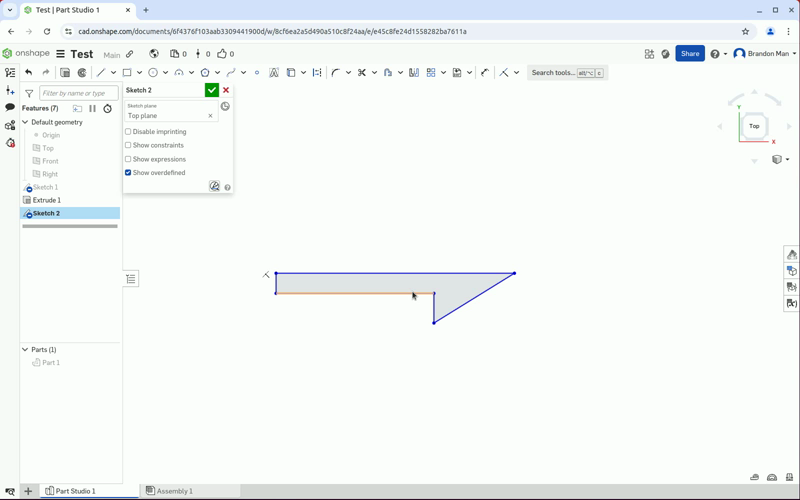
scroll(6)
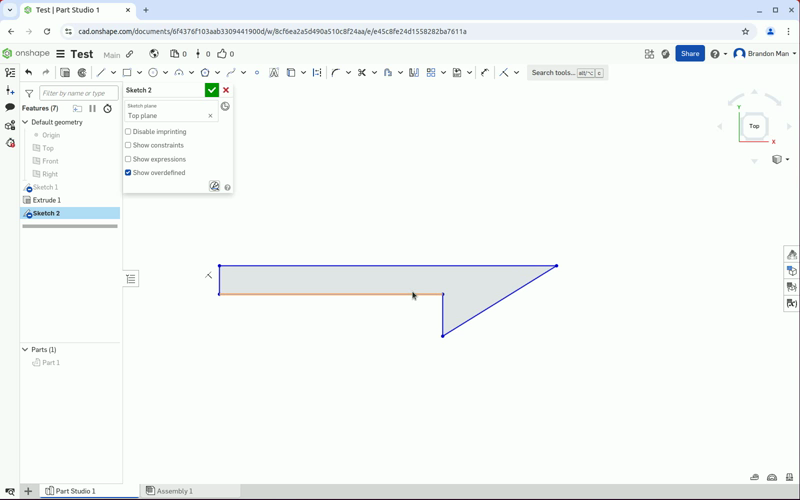
scroll(6)
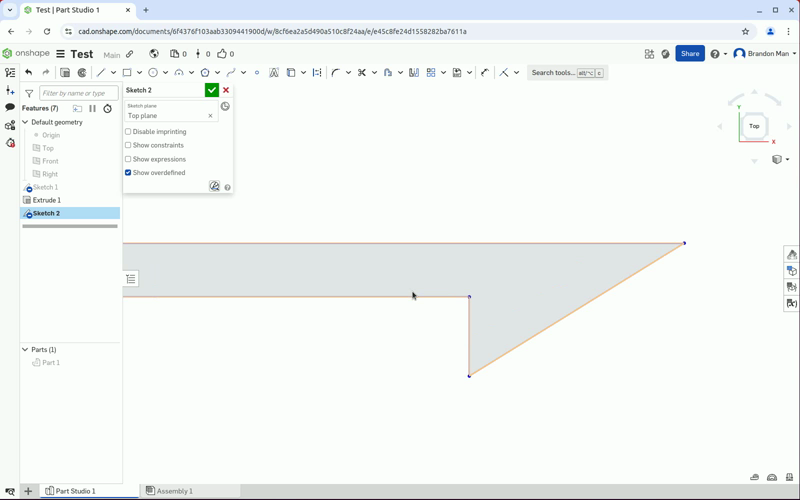
scroll(6)
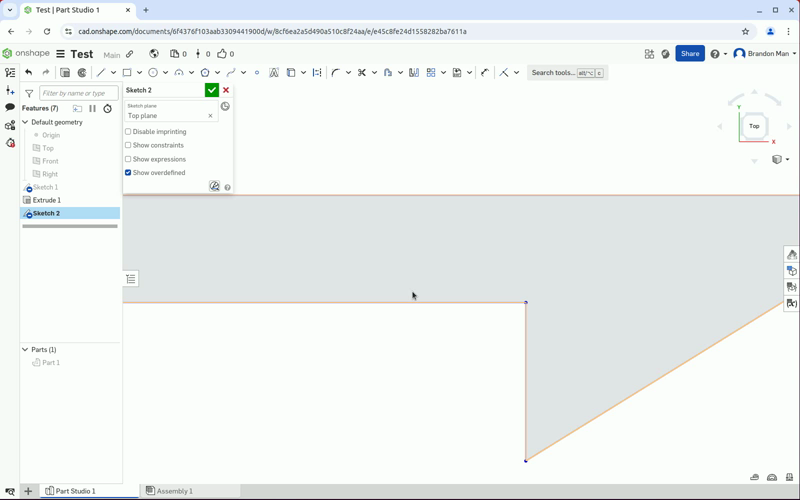
click(412, 291)
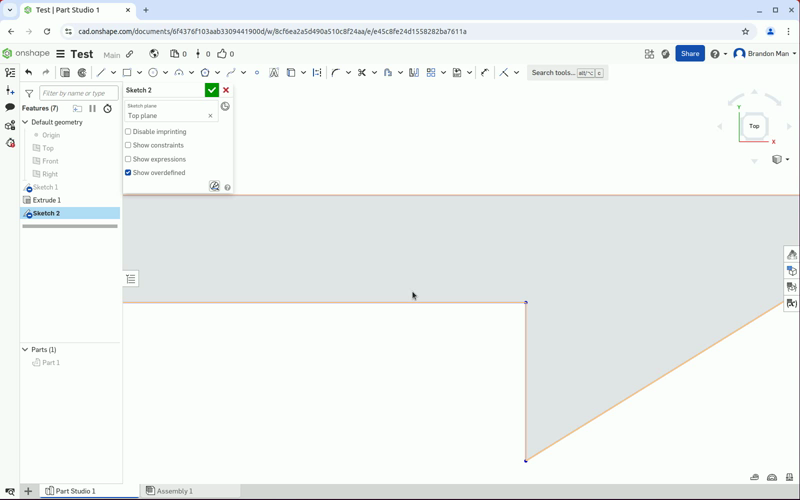
scroll(-6)
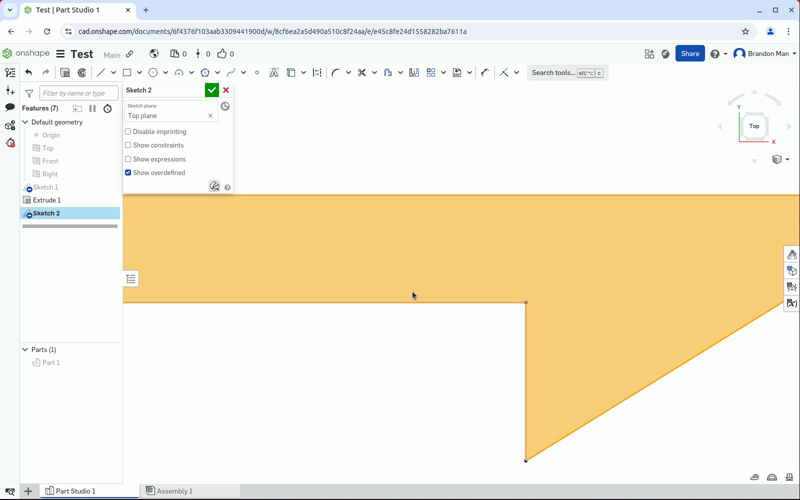
scroll(-6)
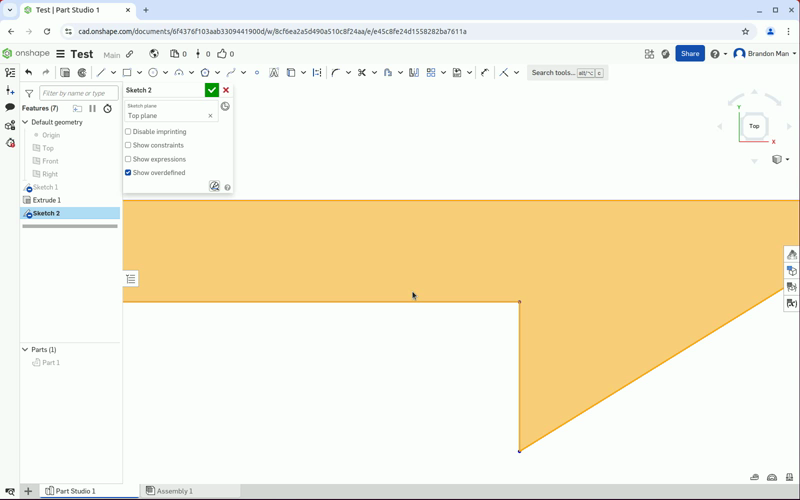
scroll(-6)
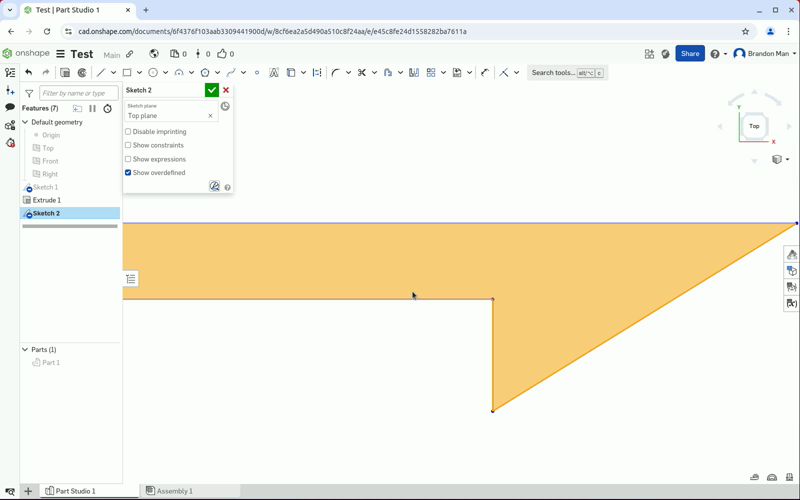
scroll(-6)
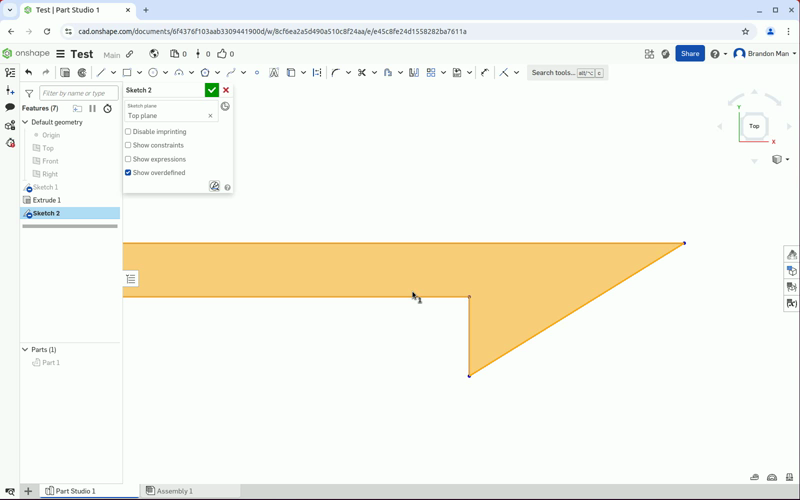
scroll(-6)
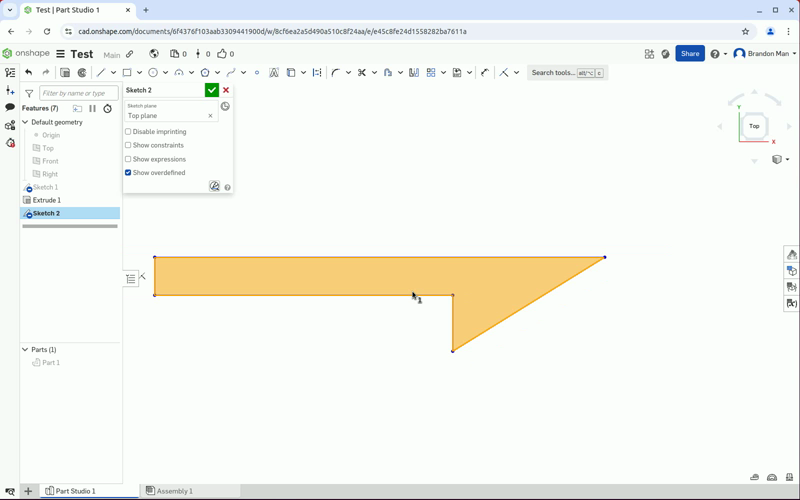
scroll(-6)
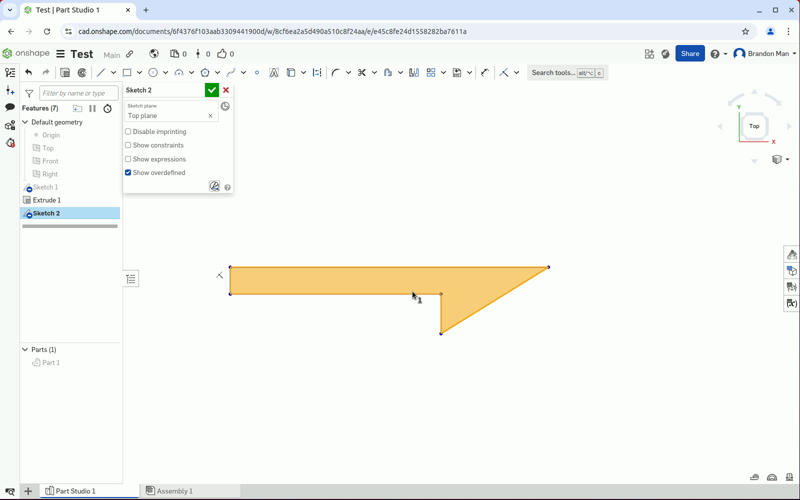
scroll(-6)
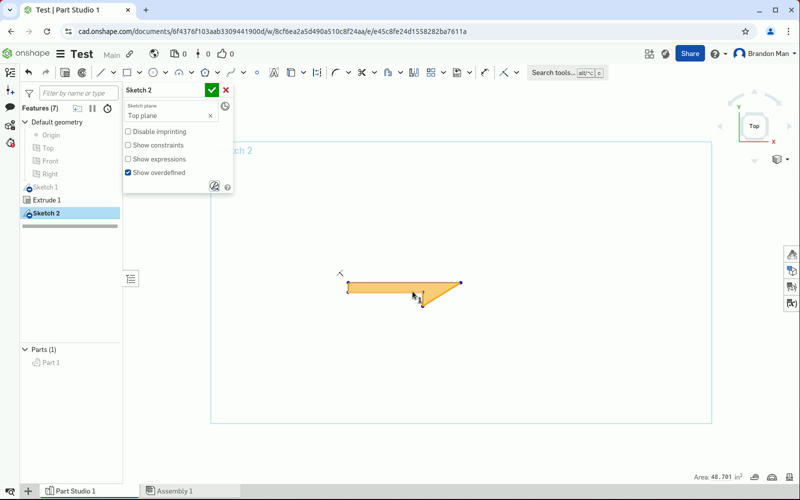
mouse_move(73, 352)
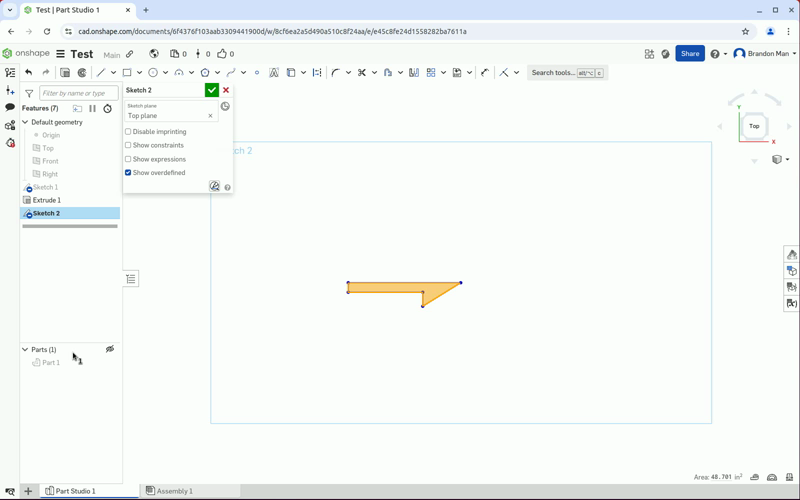
key(shift+y)
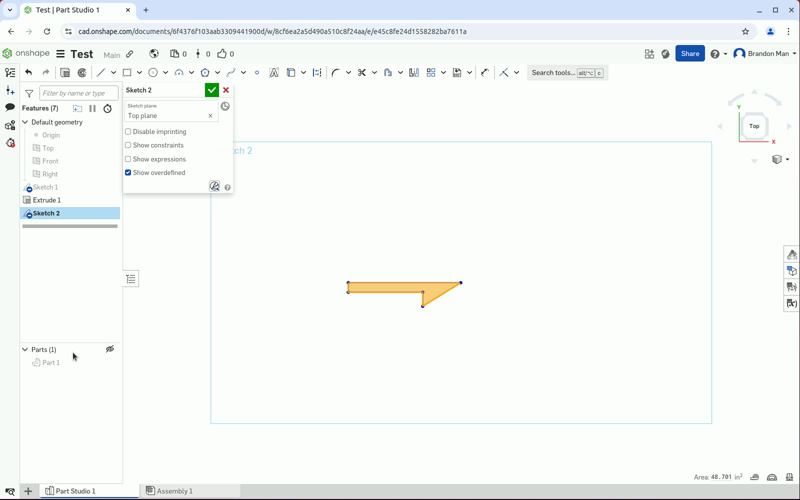
key(shift+e)
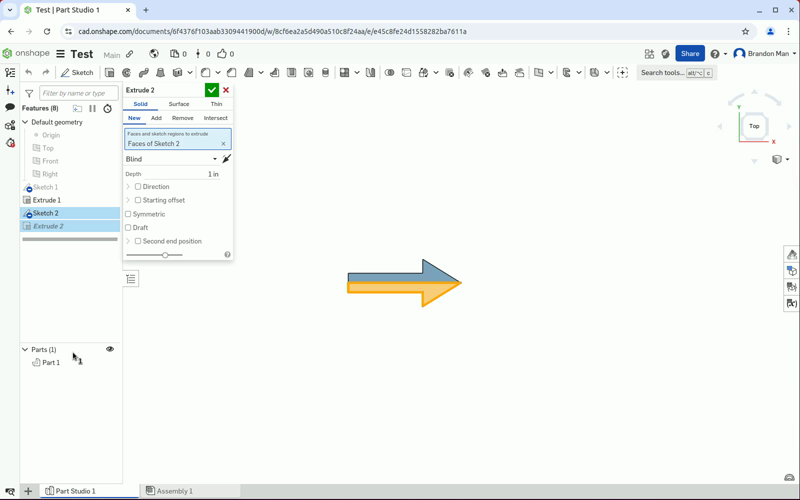
mouse_move(143, 106)
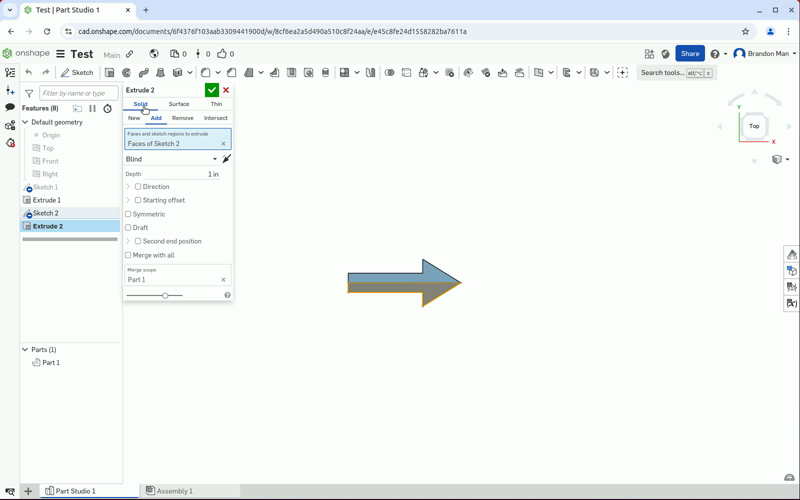
click(143, 106)
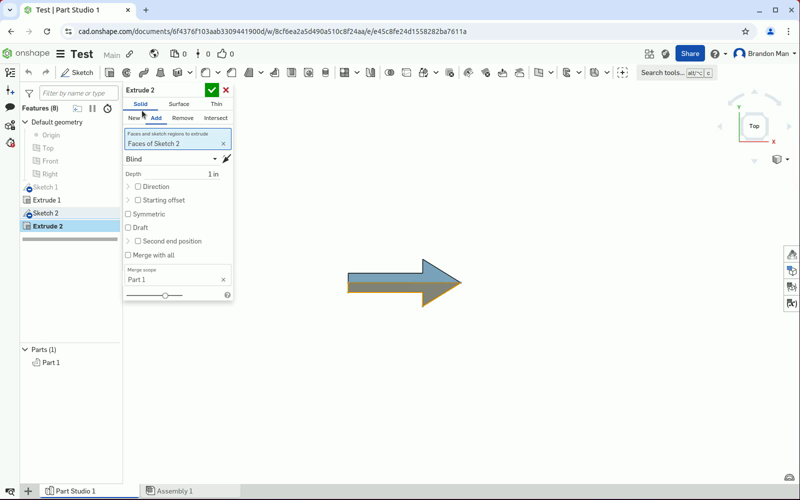
mouse_move(137, 120)
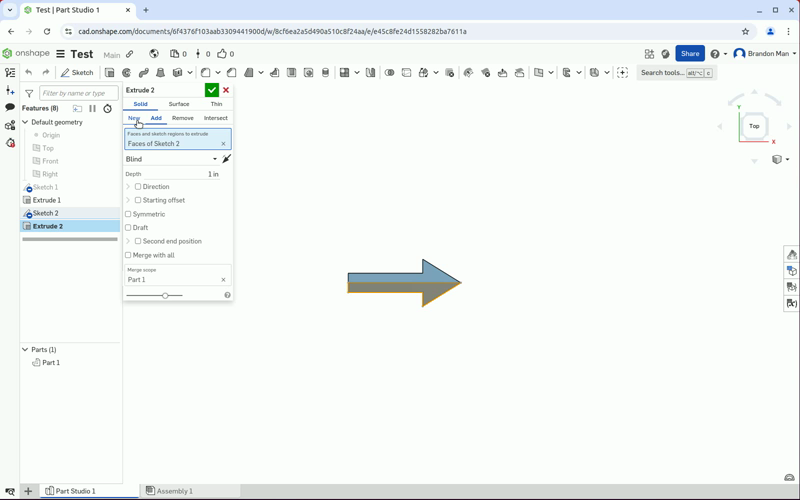
click(137, 120)
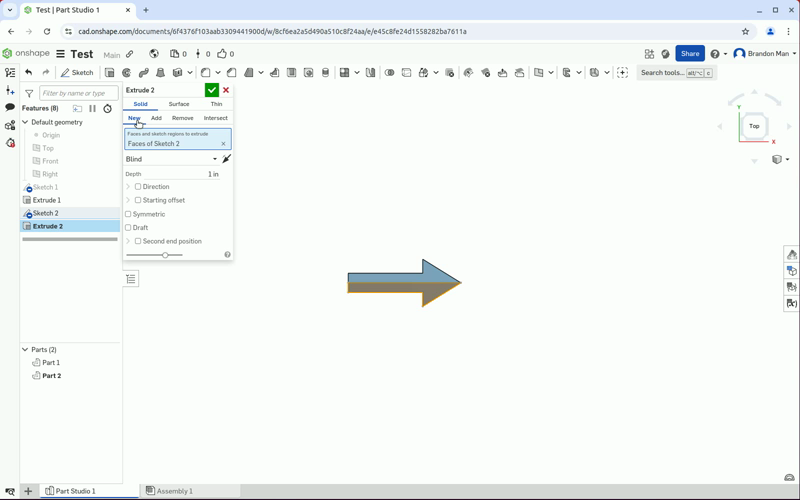
key(tab, 4)
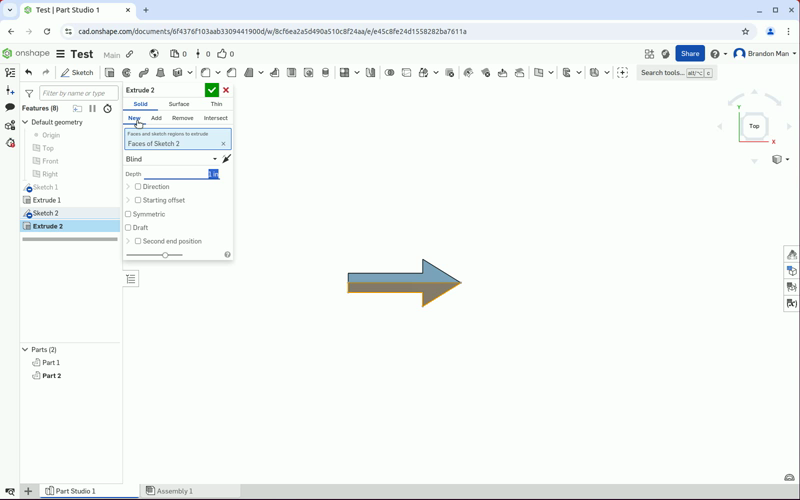
text(3.851)
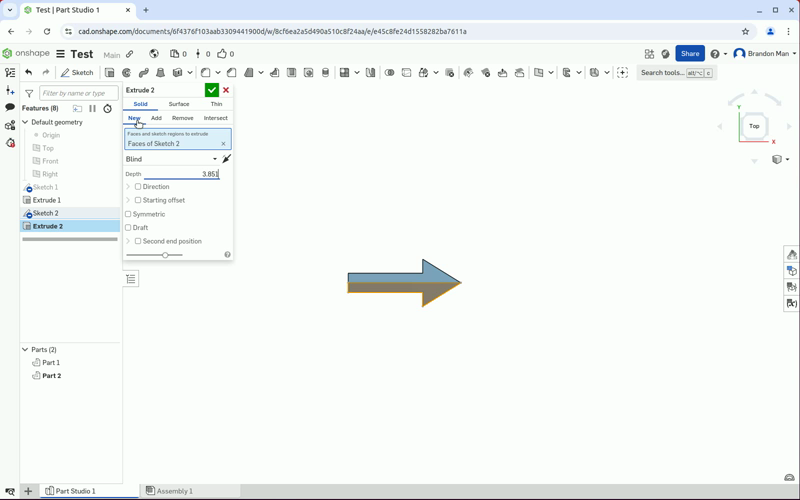
key(enter)
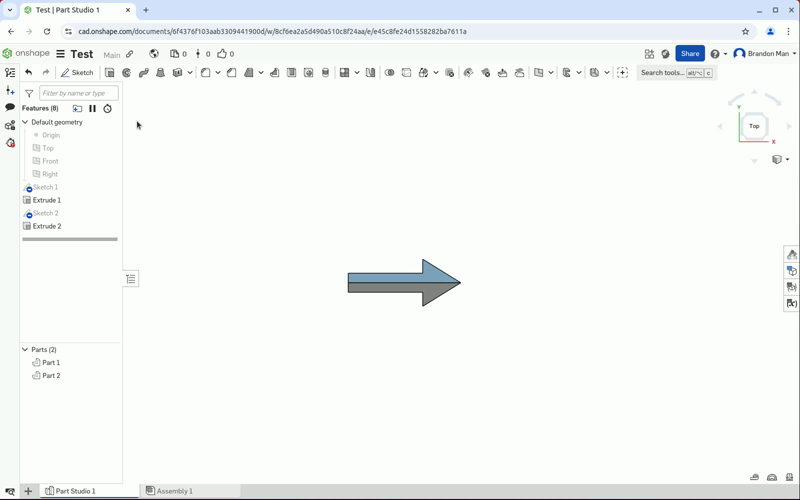
key(shift+h)
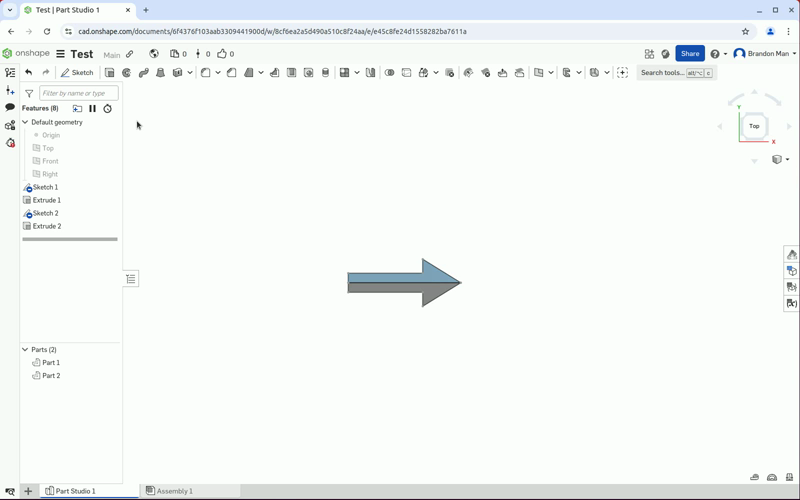
key(shift+h)
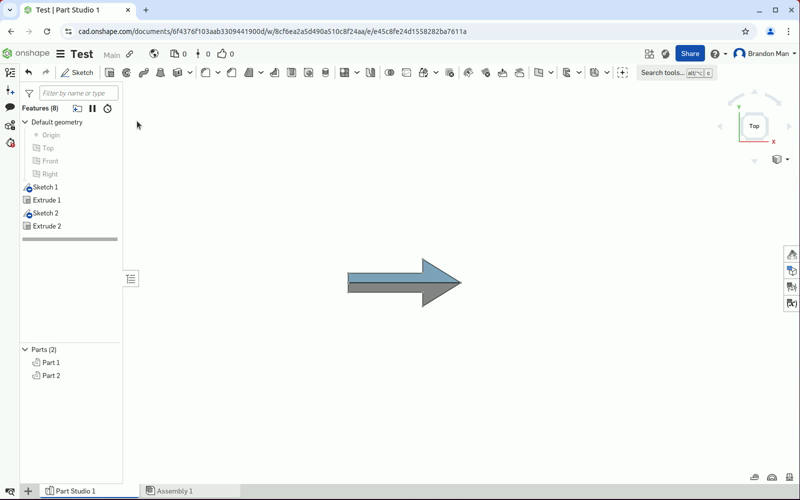
key(shift+7)
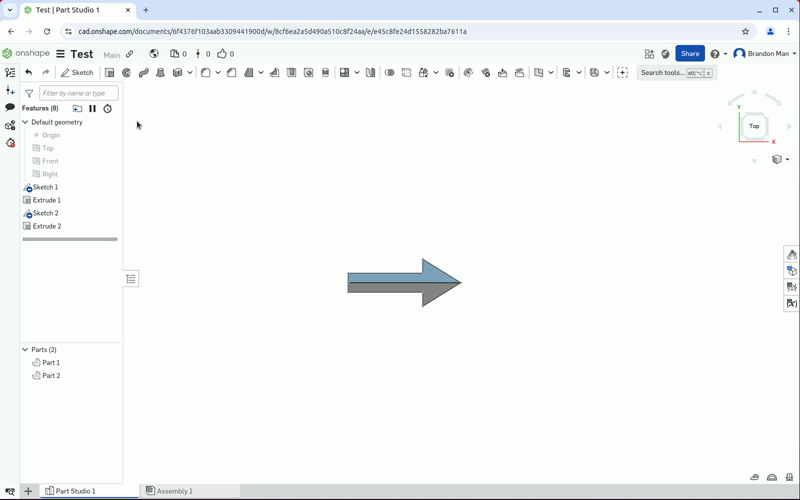
key(up, 3)
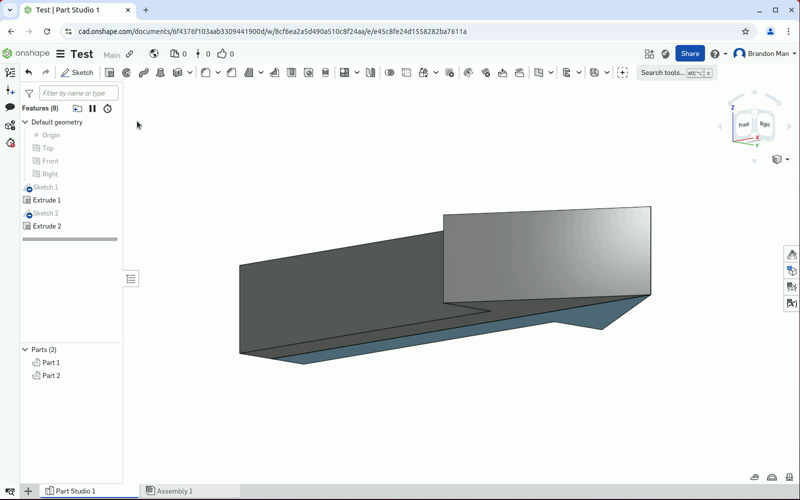
key(left, 3)
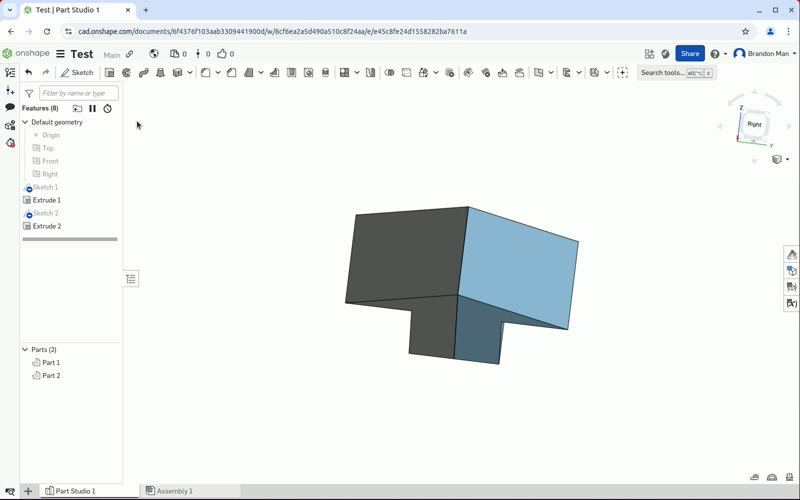
key(right, 3)
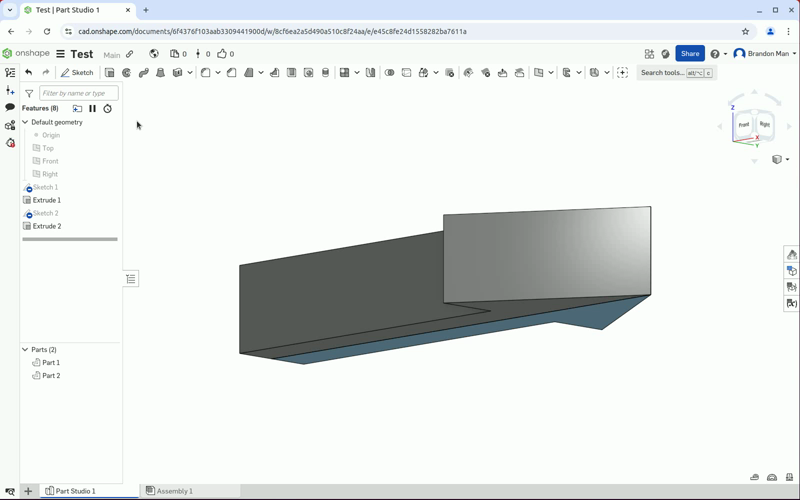
key(down, 3)
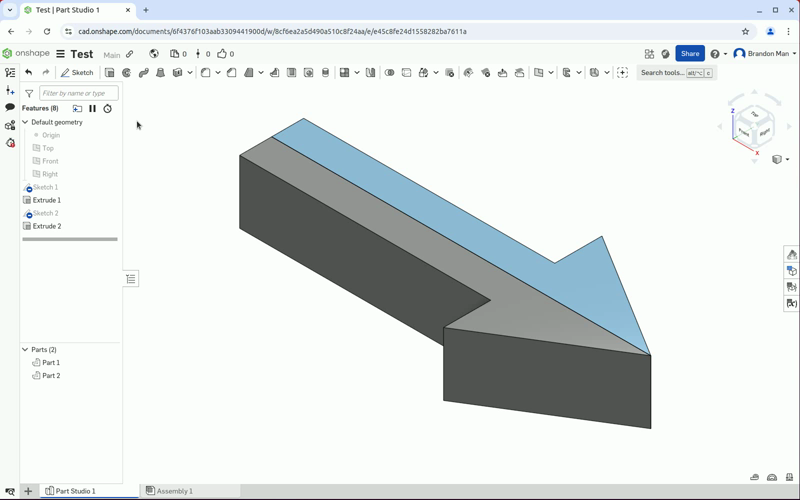
mouse_move(73, 189)
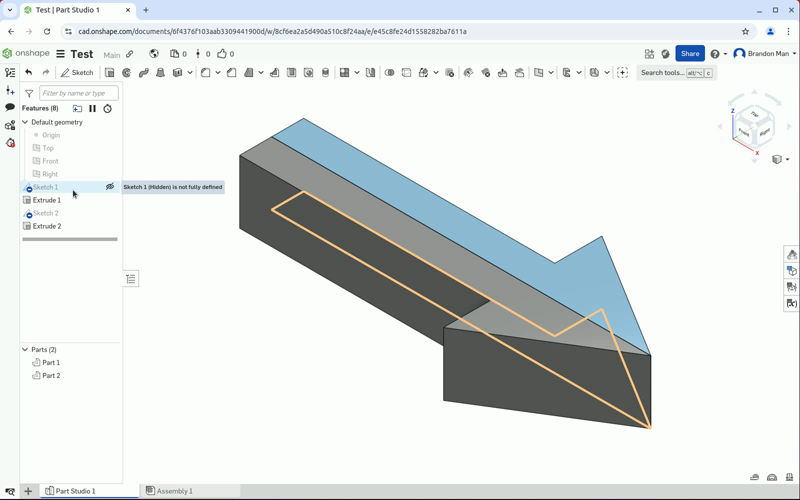
click(73, 189)